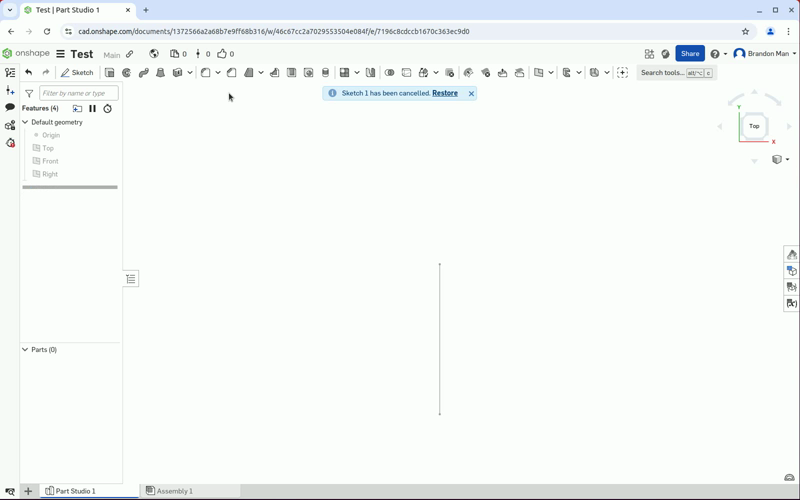
key(shift+h)
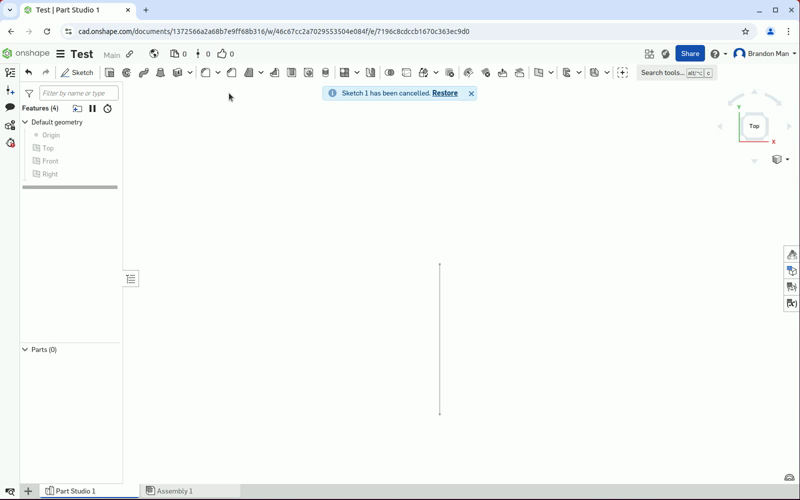
key(shift+s)
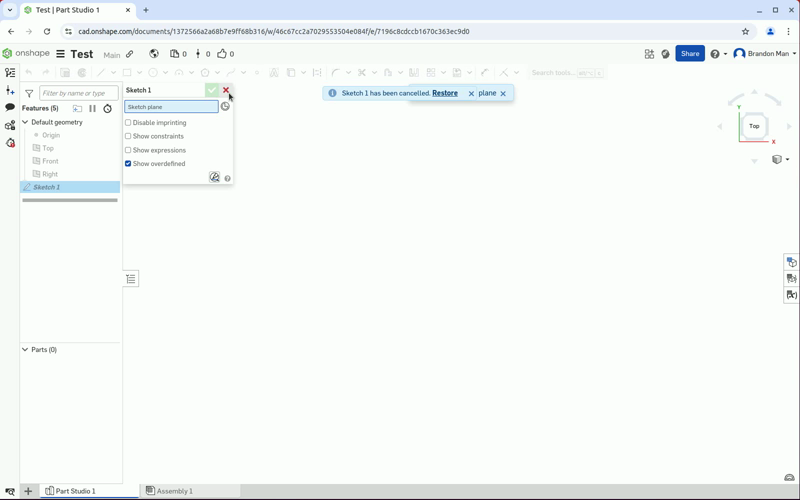
mouse_move(73, 150)
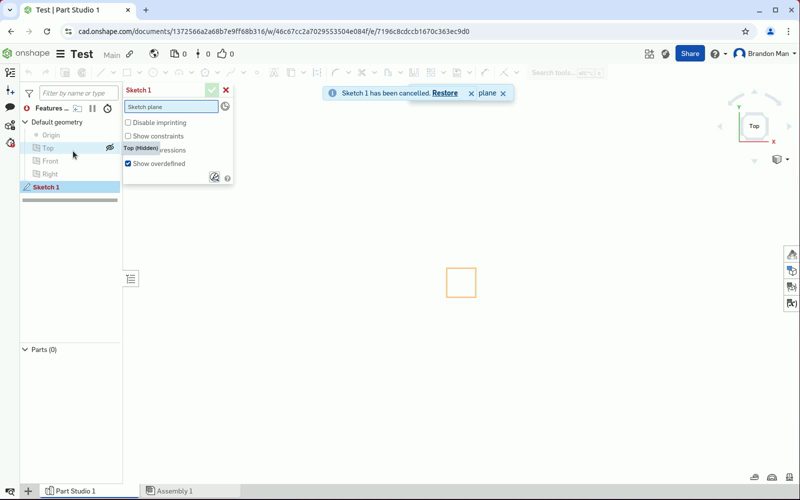
click(73, 150)
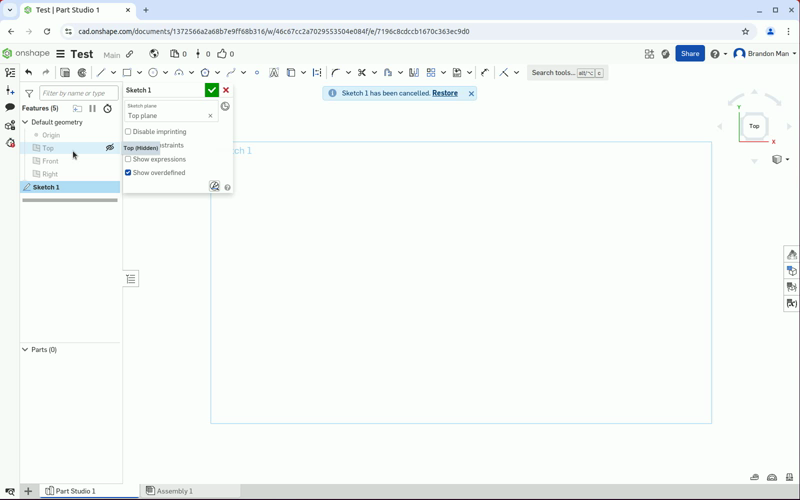
mouse_move(73, 352)
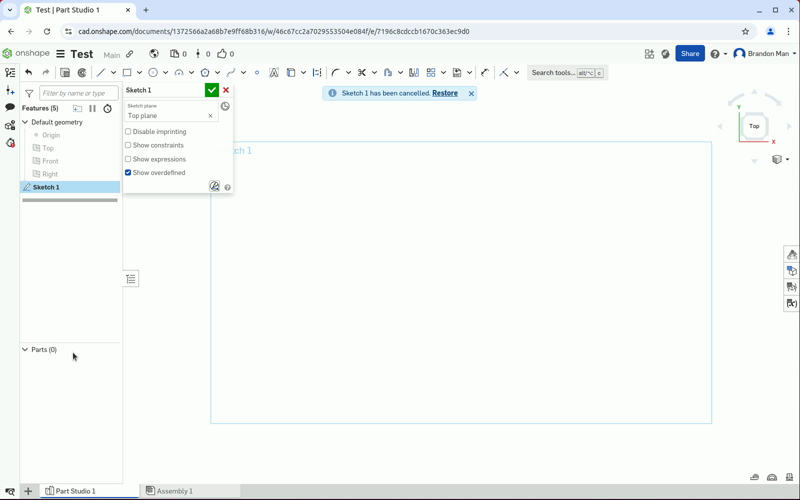
key(y)
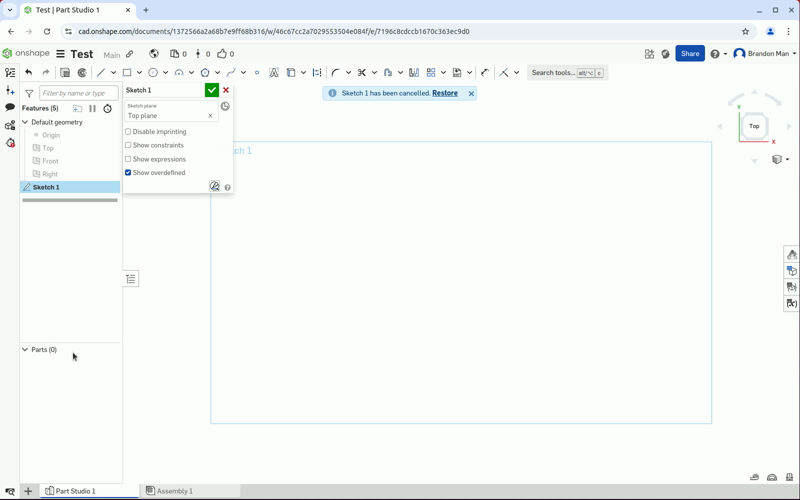
key(l)
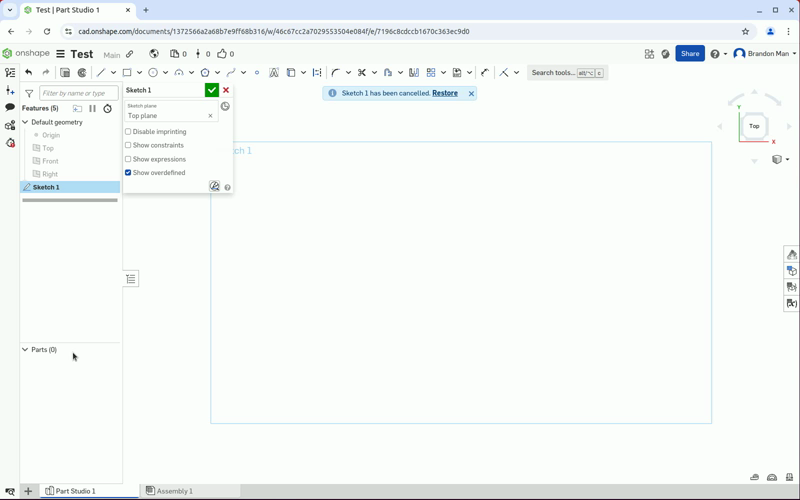
key_down(shift)
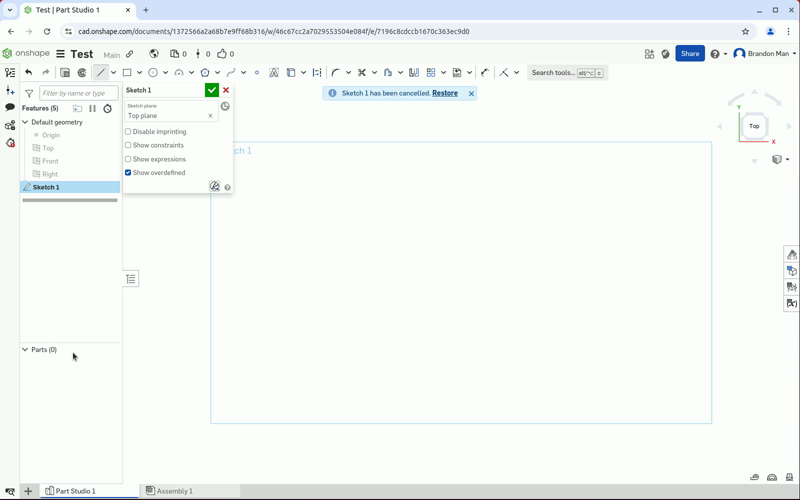
mouse_move(422, 282)
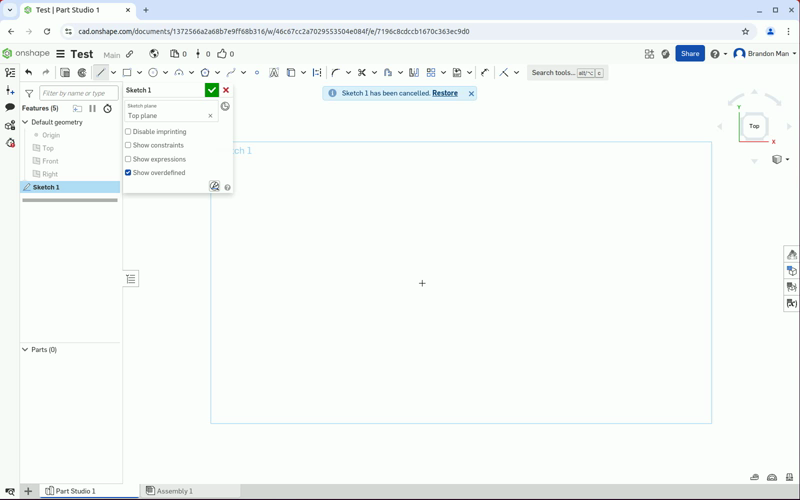
click(422, 282)
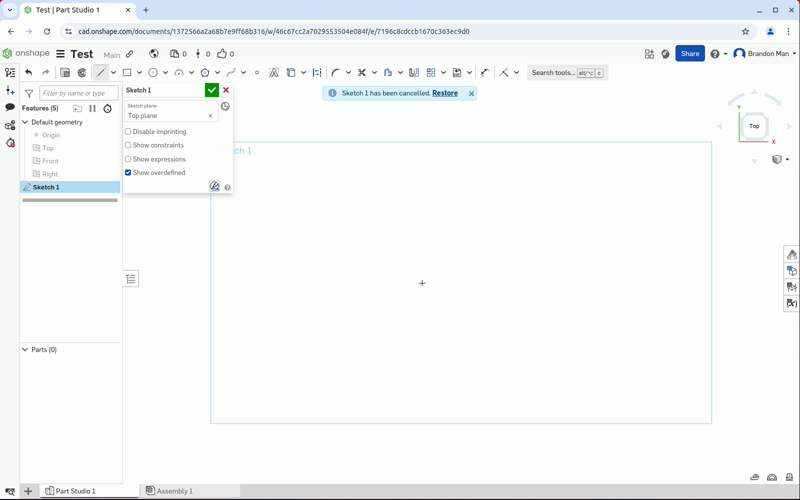
key_up(shift)
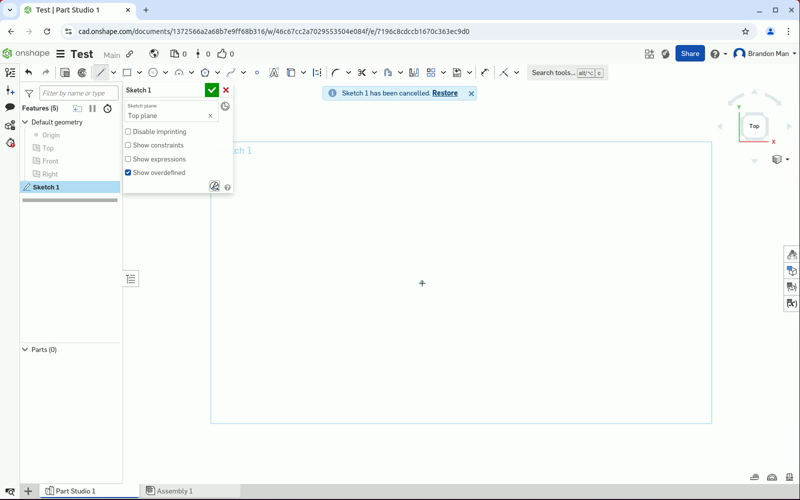
key_down(shift)
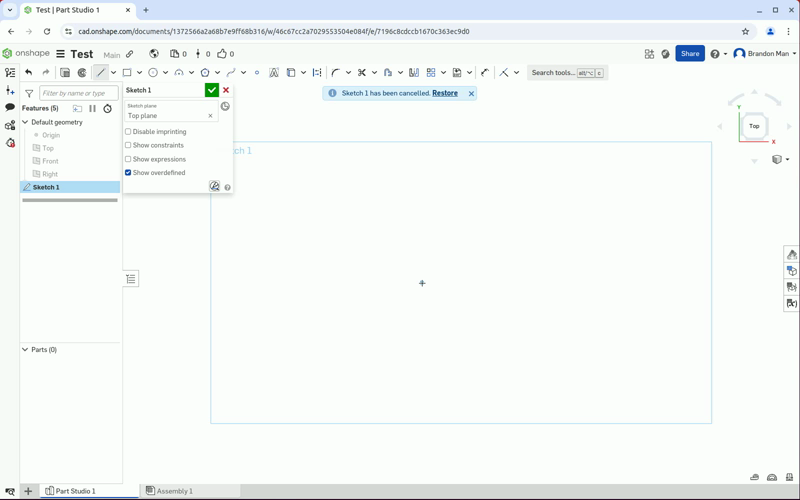
mouse_move(452, 282)
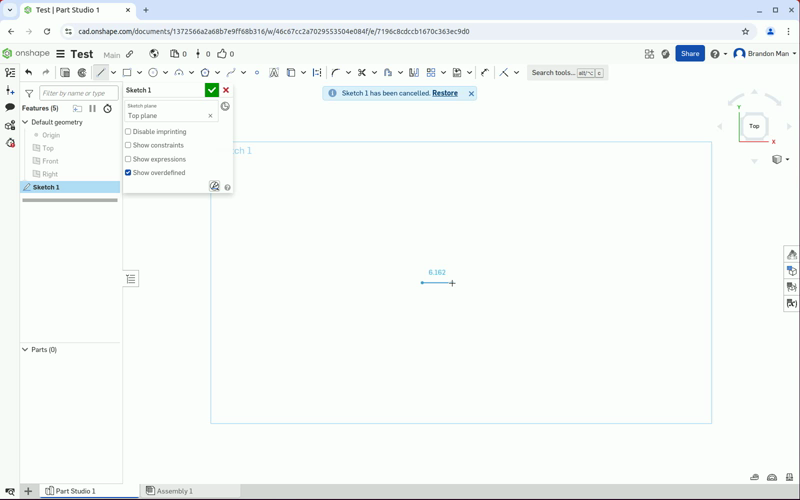
mouse_move(461, 282)
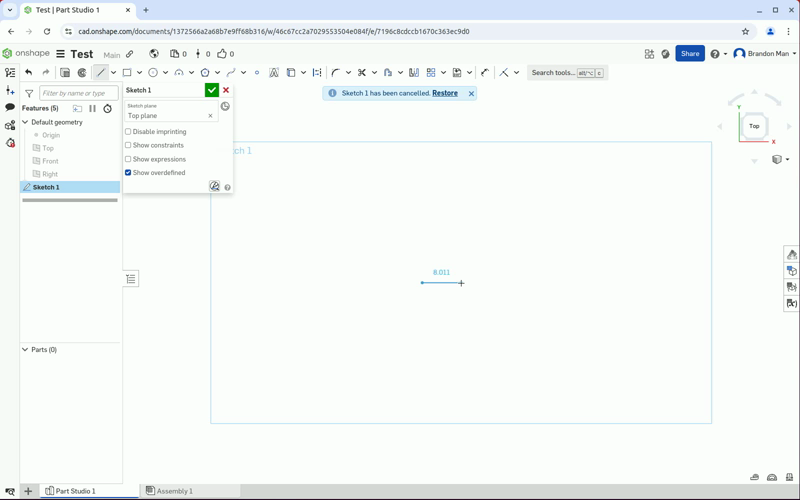
click(461, 282)
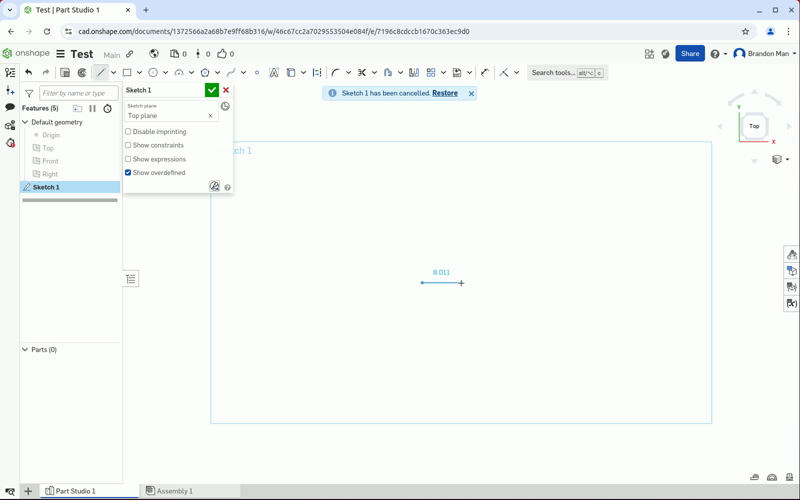
key_up(shift)
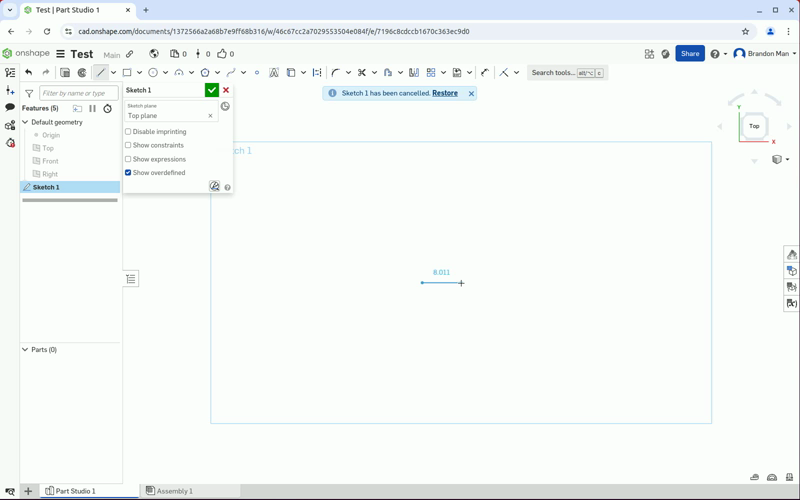
key_down(shift)
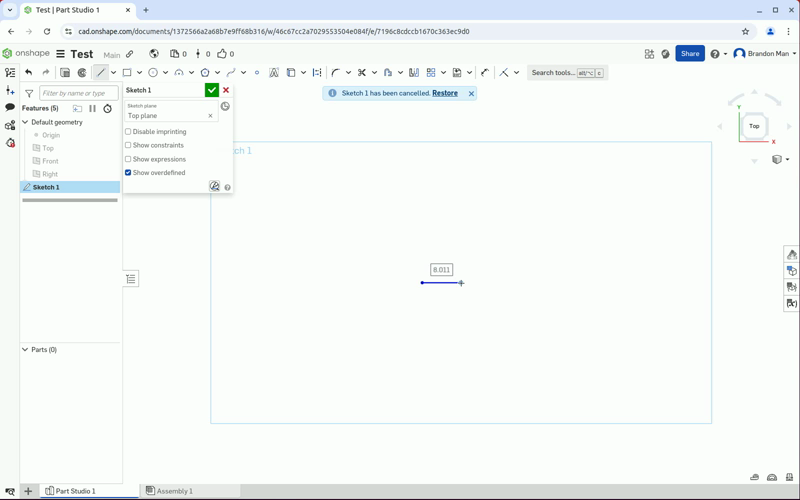
mouse_move(491, 282)
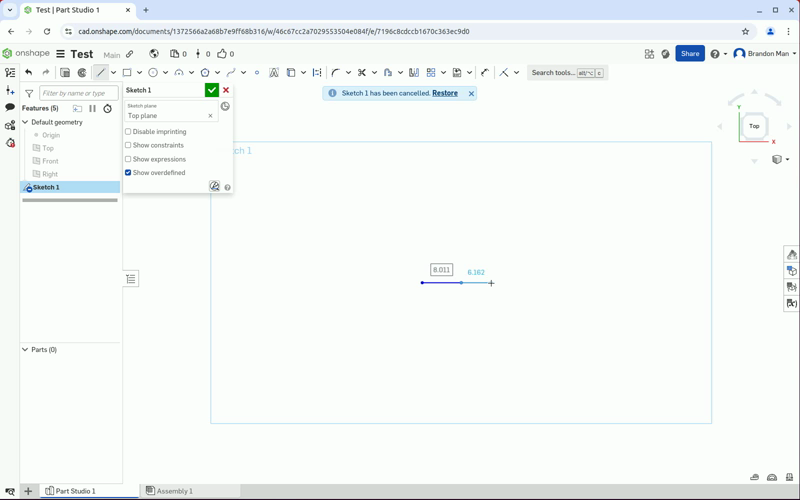
mouse_move(461, 243)
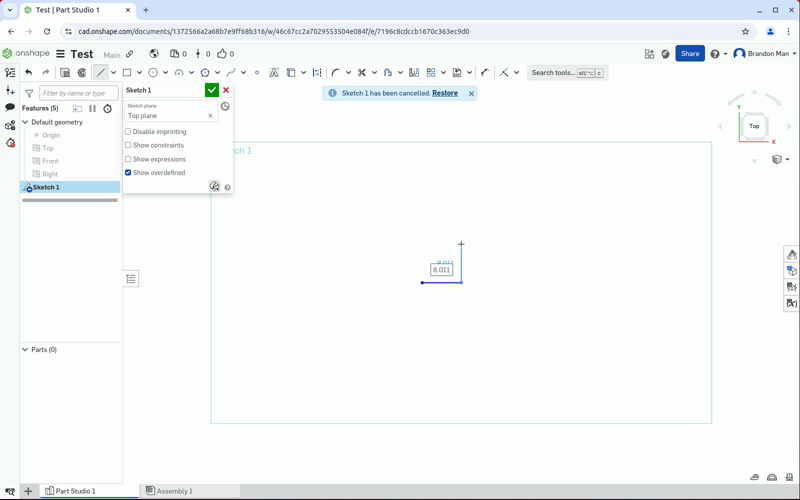
click(461, 243)
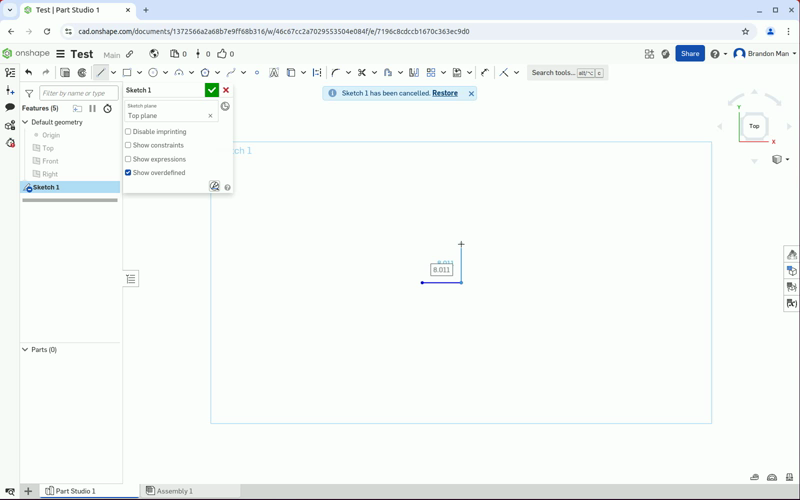
key_up(shift)
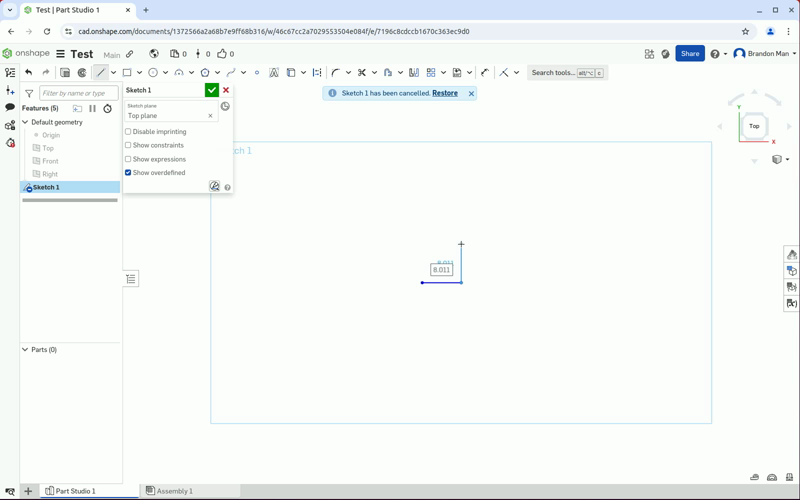
key_down(shift)
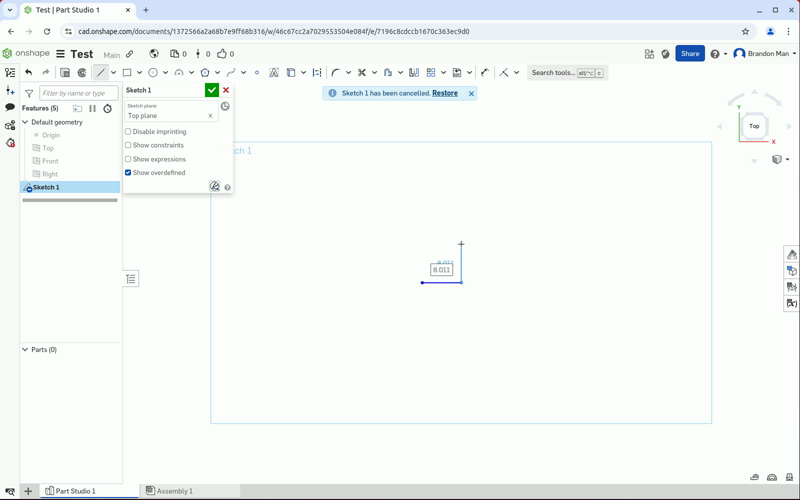
mouse_move(491, 243)
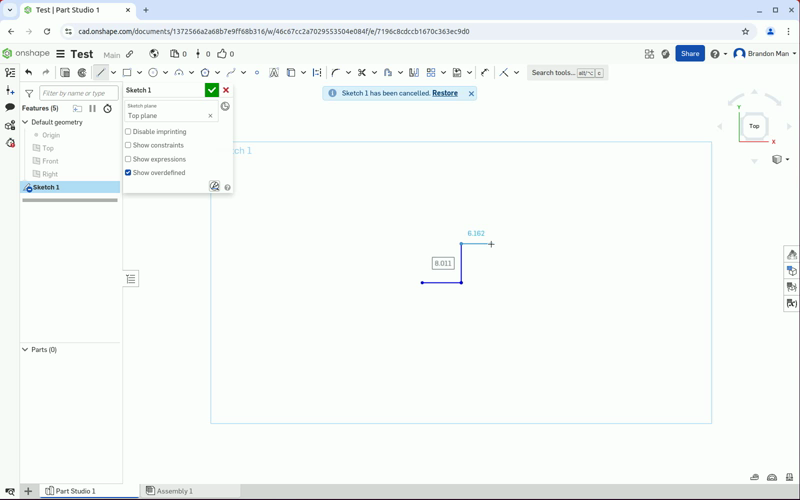
mouse_move(422, 243)
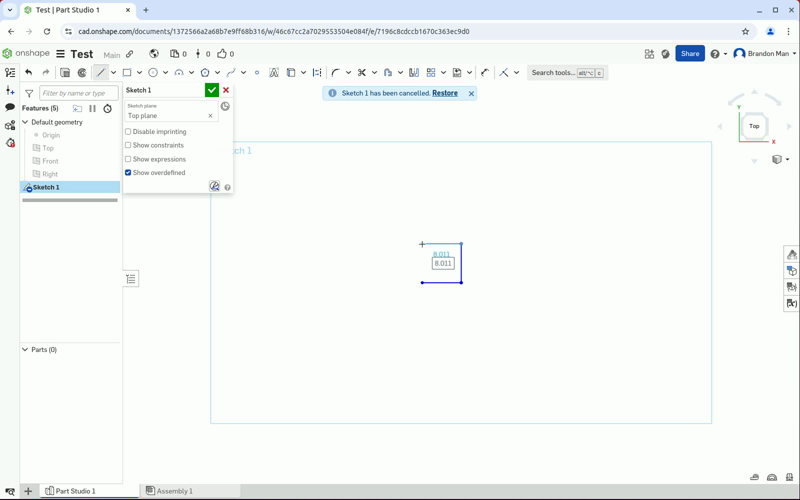
click(422, 243)
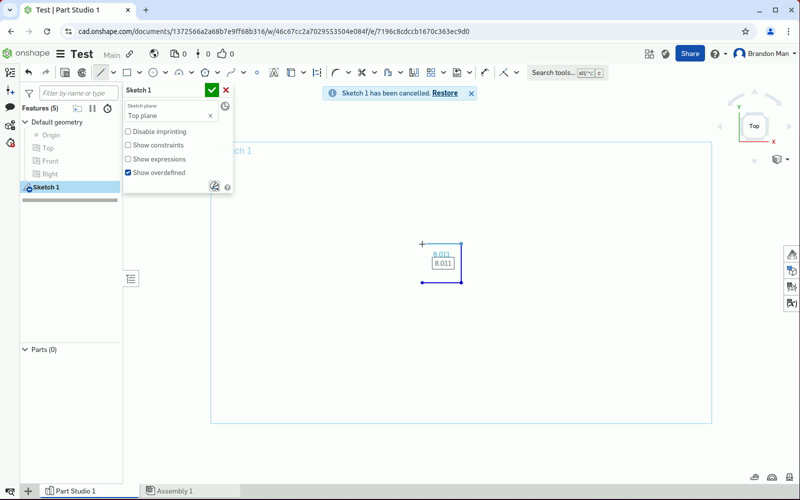
key_up(shift)
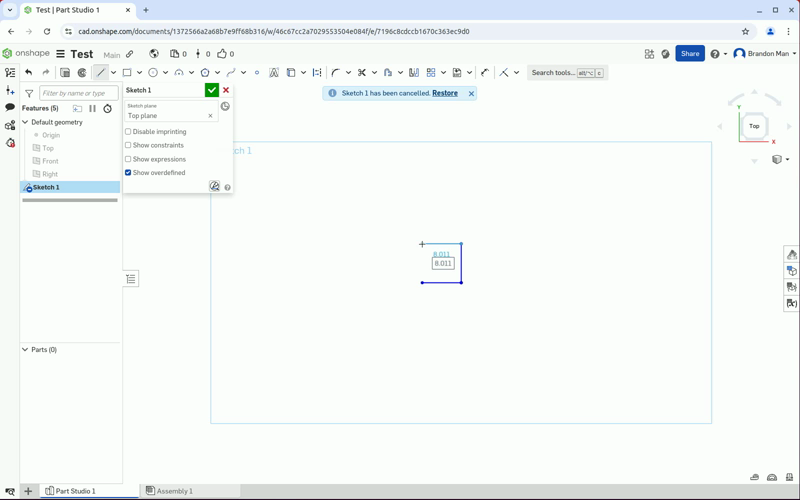
mouse_move(452, 243)
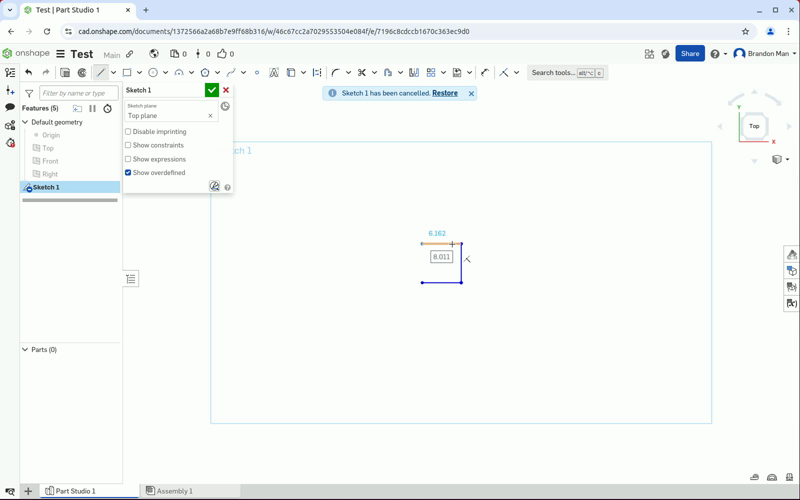
key_down(shift)
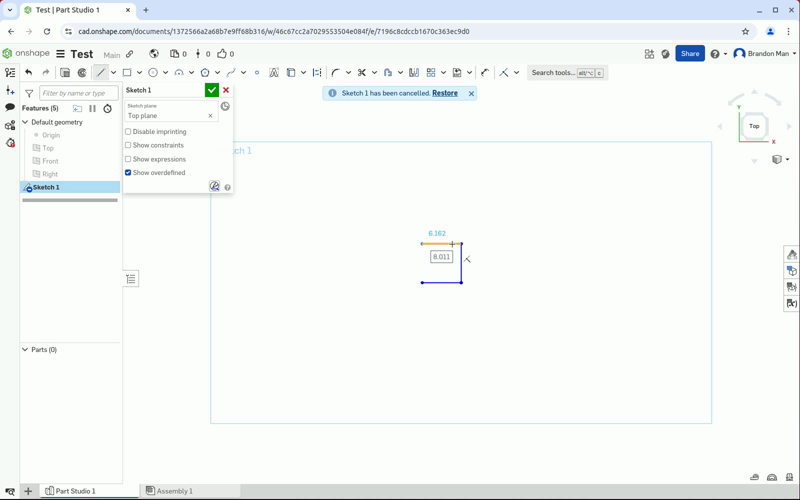
mouse_move(422, 282)
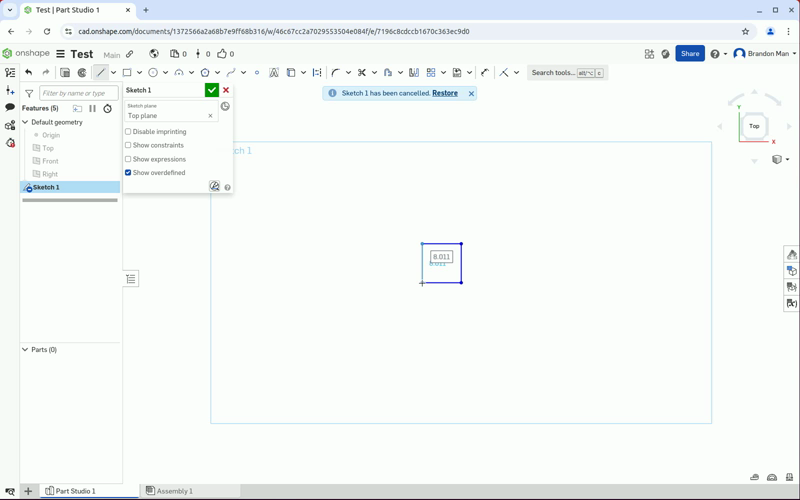
key_up(shift)
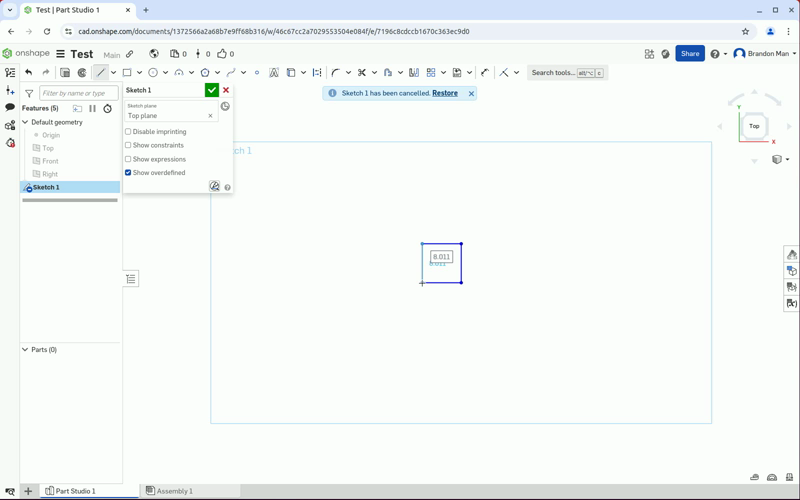
click(422, 282)
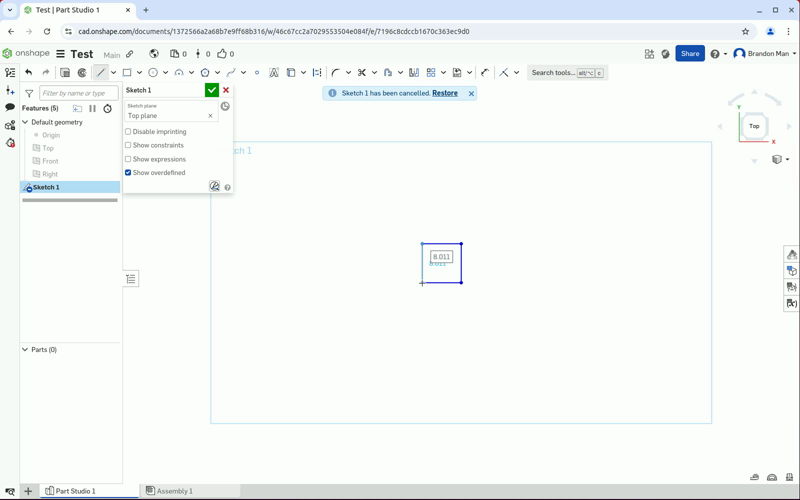
key(esc)
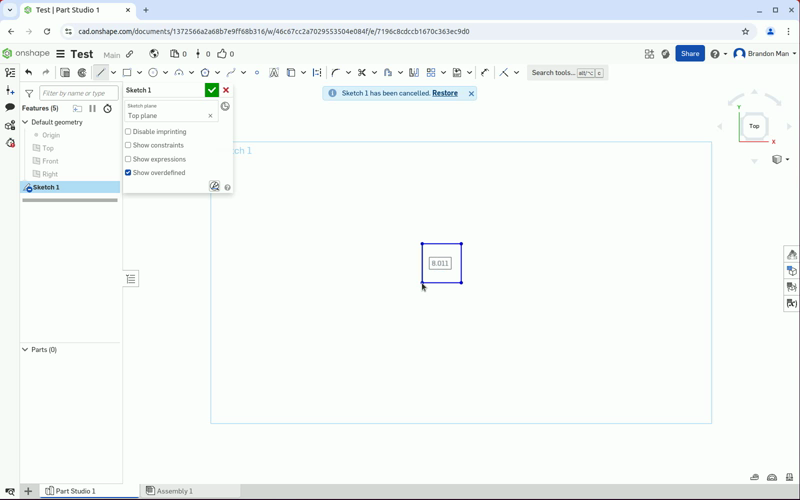
mouse_move(438, 279)
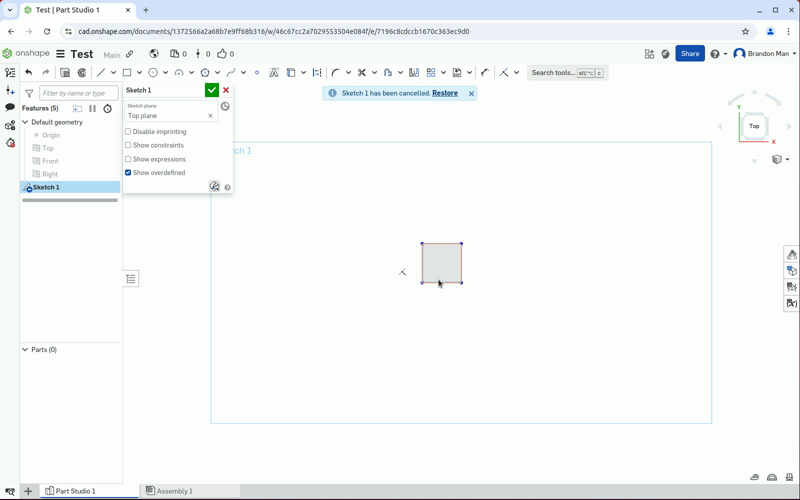
scroll(6)
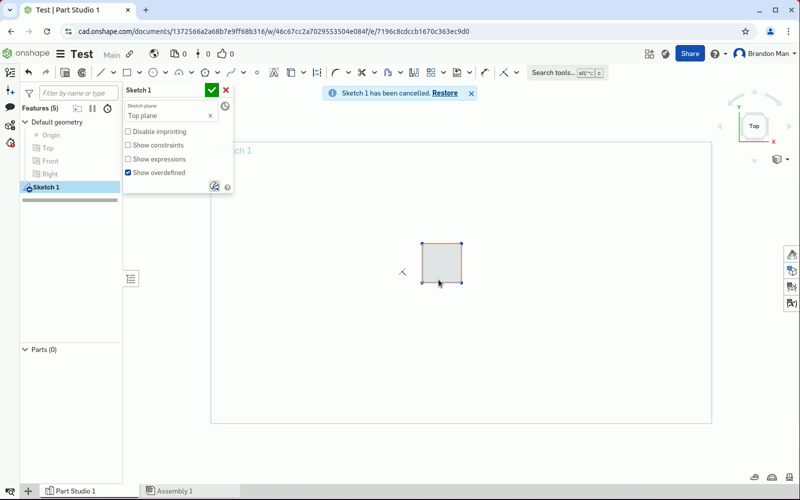
scroll(6)
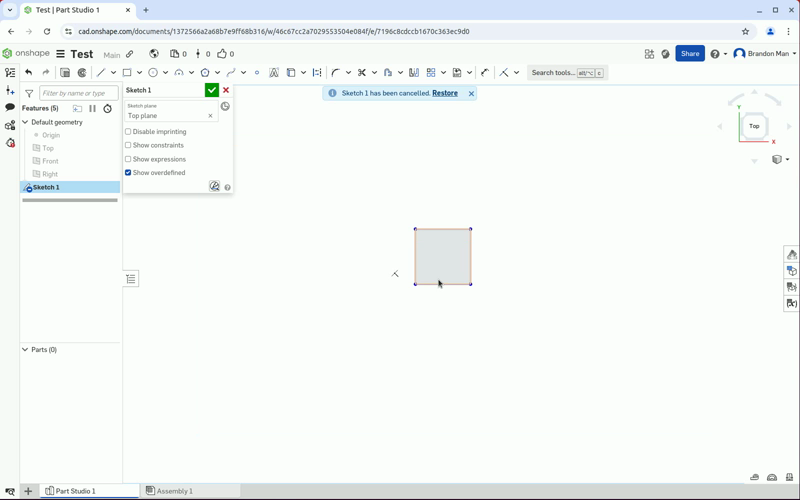
scroll(6)
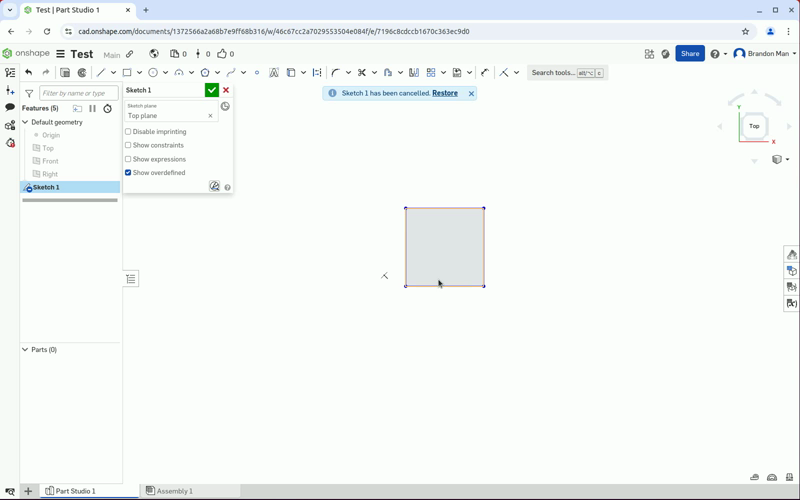
scroll(6)
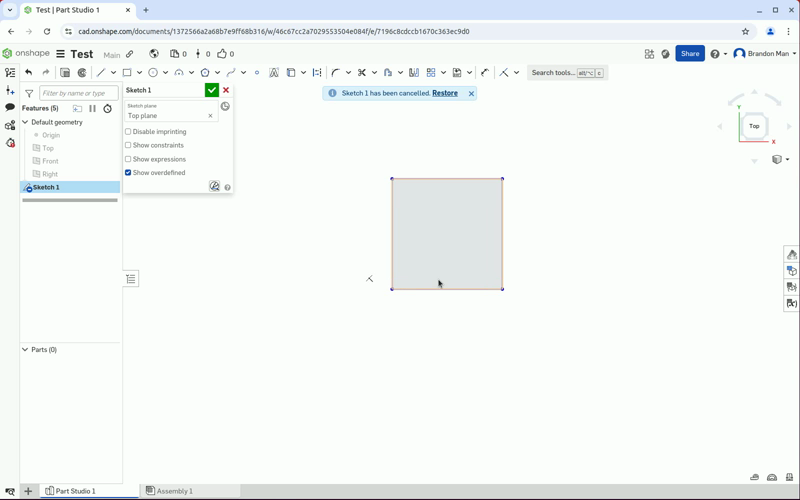
scroll(6)
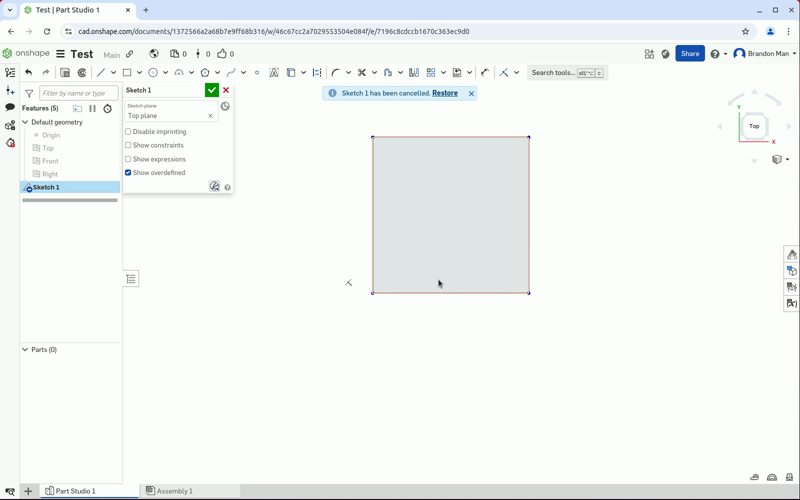
scroll(6)
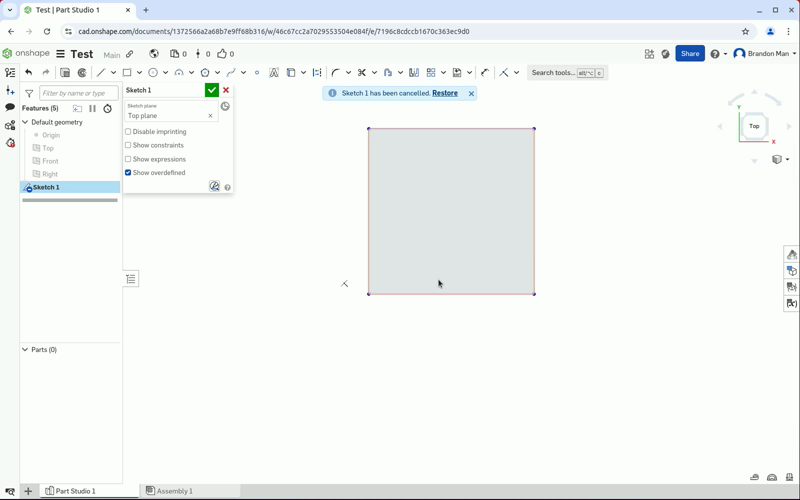
scroll(6)
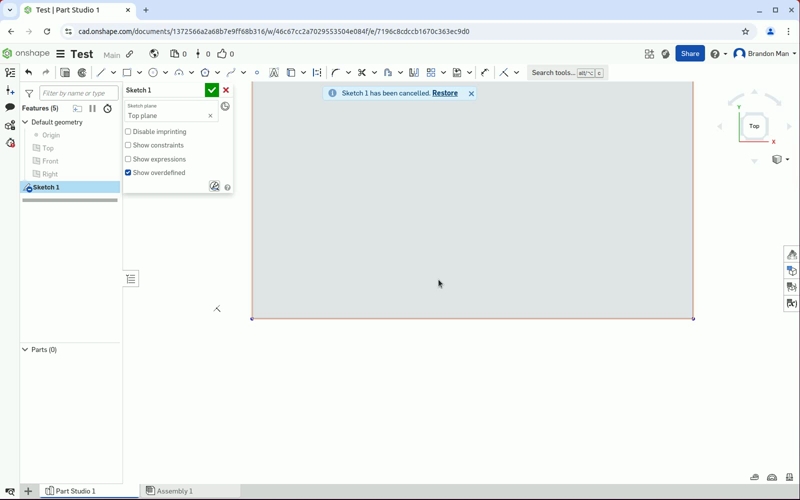
click(438, 279)
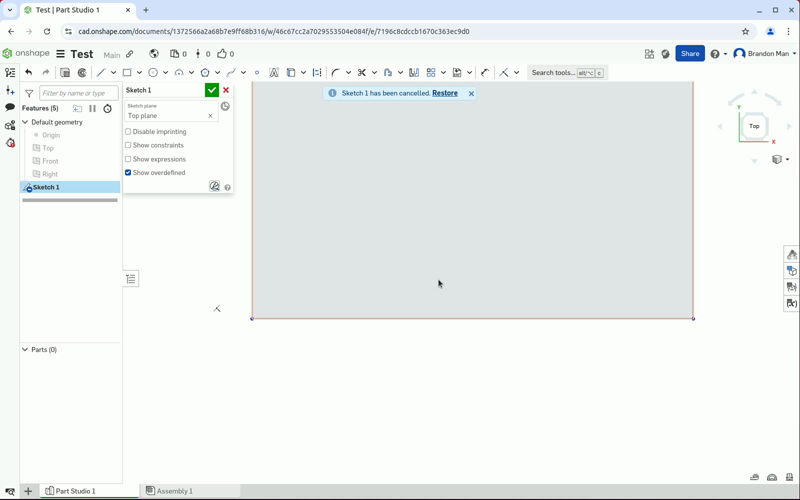
scroll(-6)
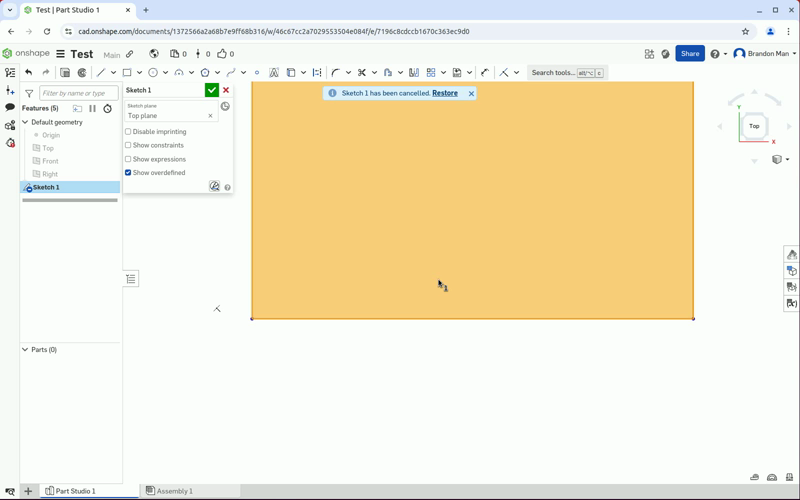
scroll(-6)
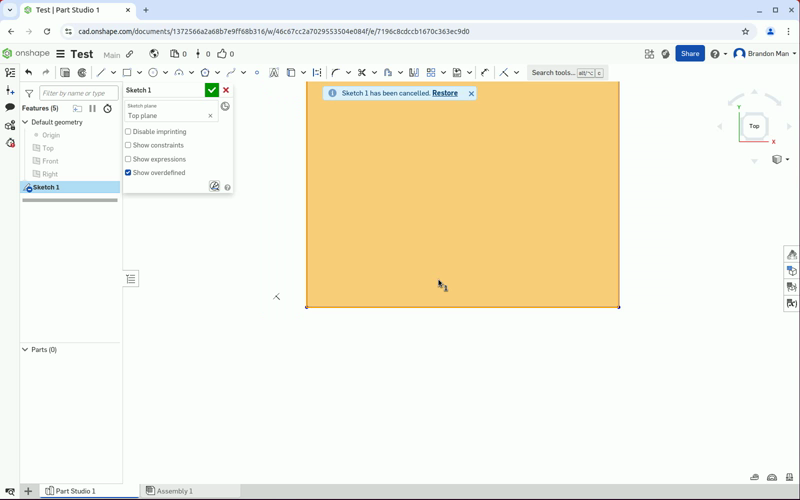
scroll(-6)
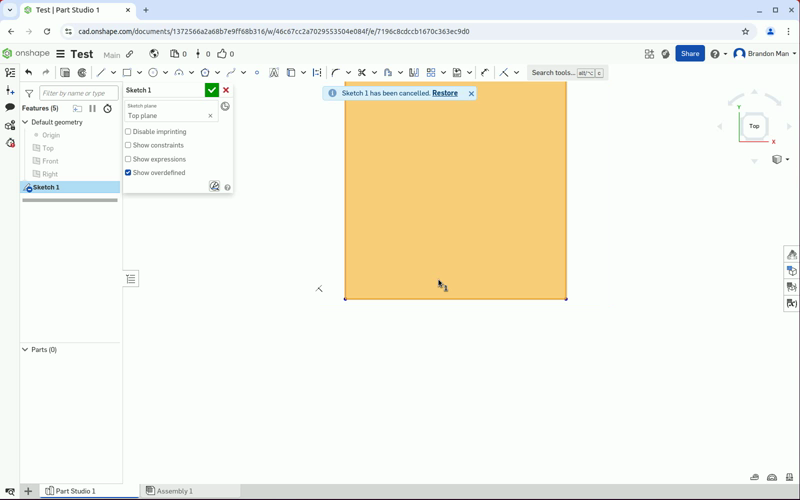
scroll(-6)
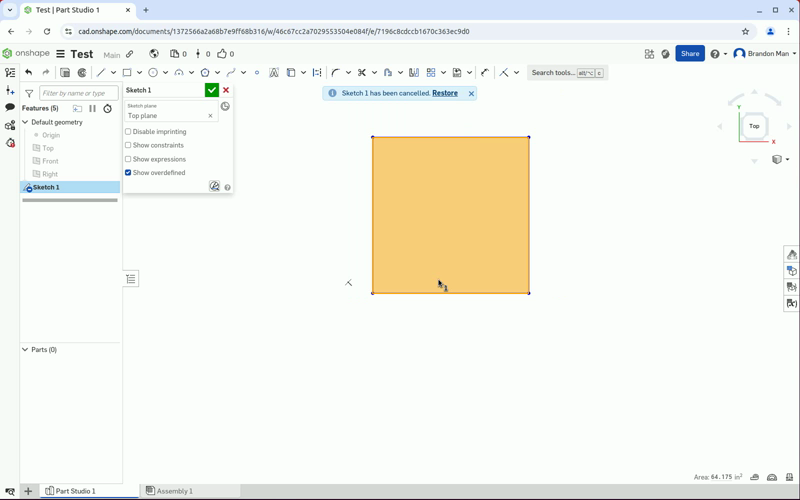
scroll(-6)
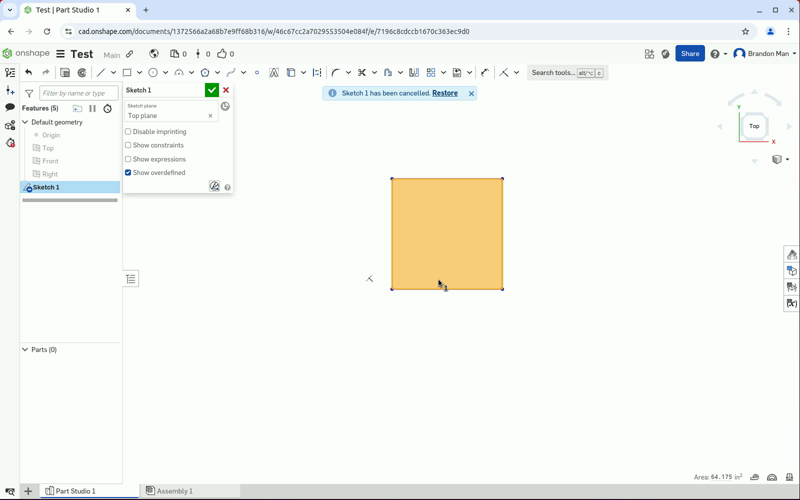
scroll(-6)
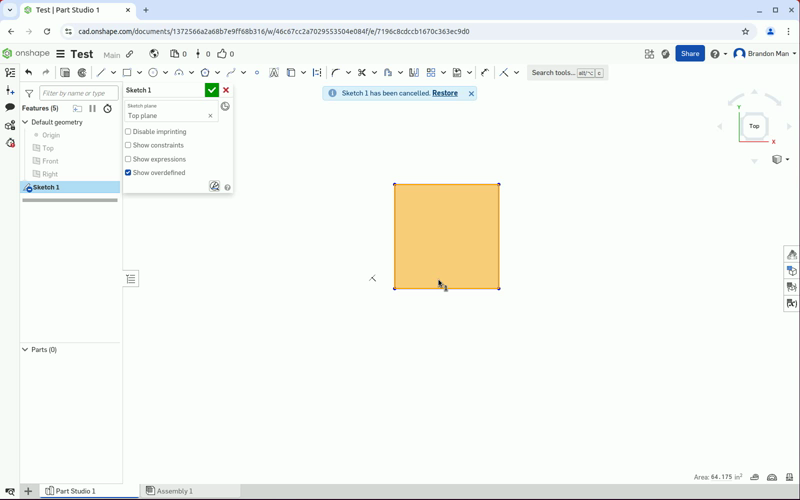
scroll(-6)
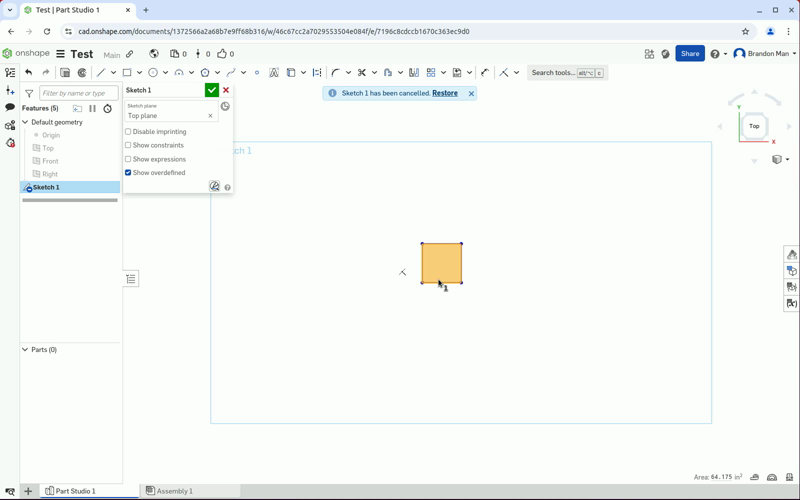
mouse_move(73, 352)
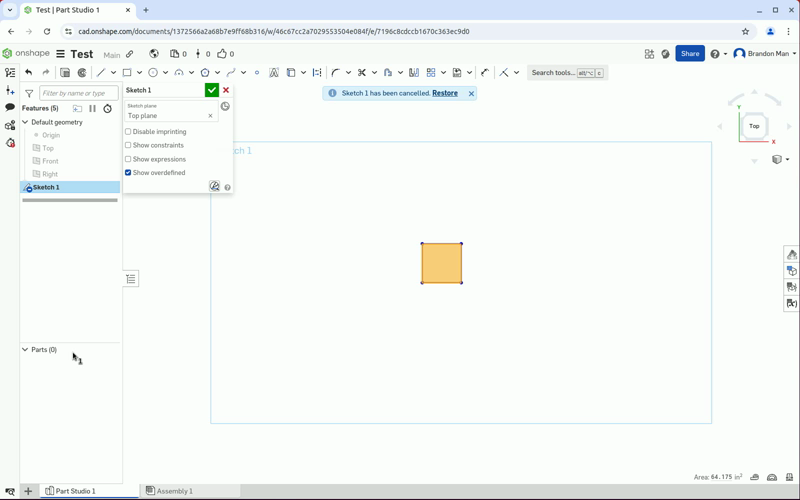
key(shift+y)
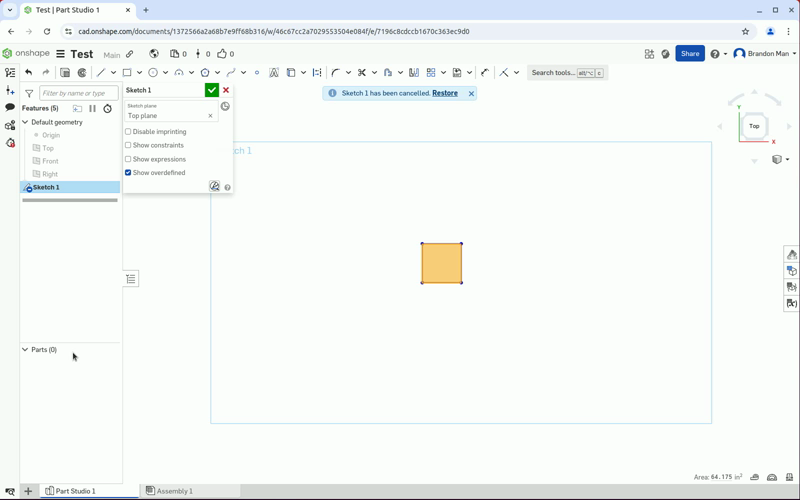
key(shift+e)
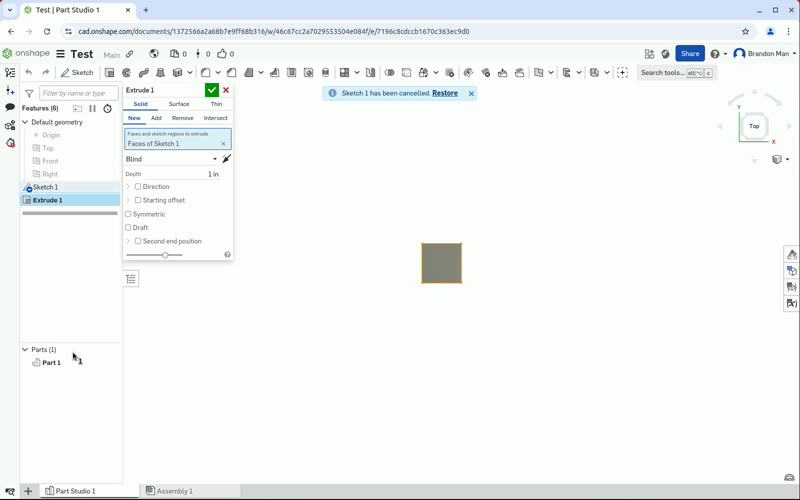
mouse_move(143, 106)
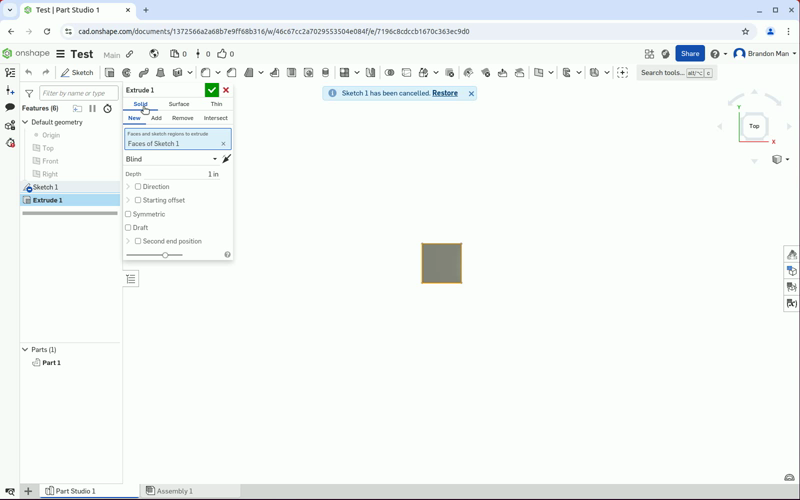
click(143, 106)
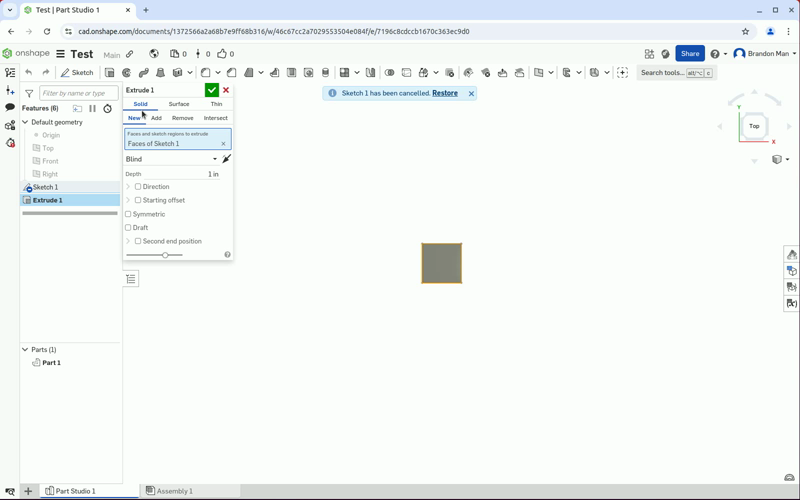
mouse_move(137, 120)
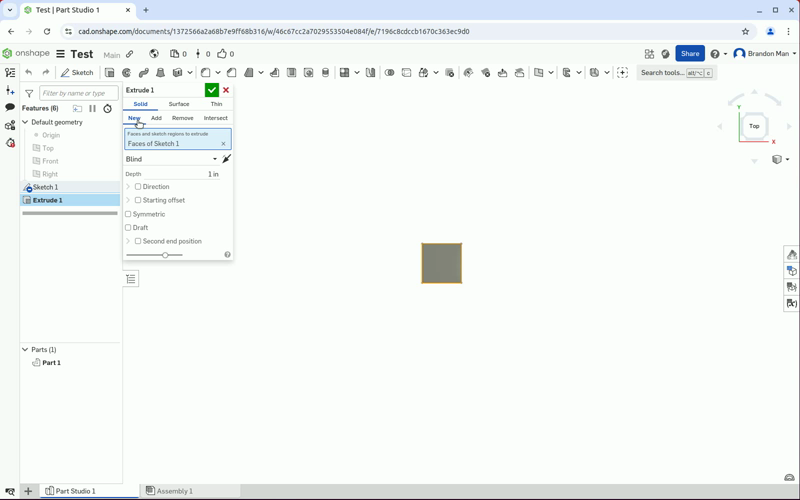
click(137, 120)
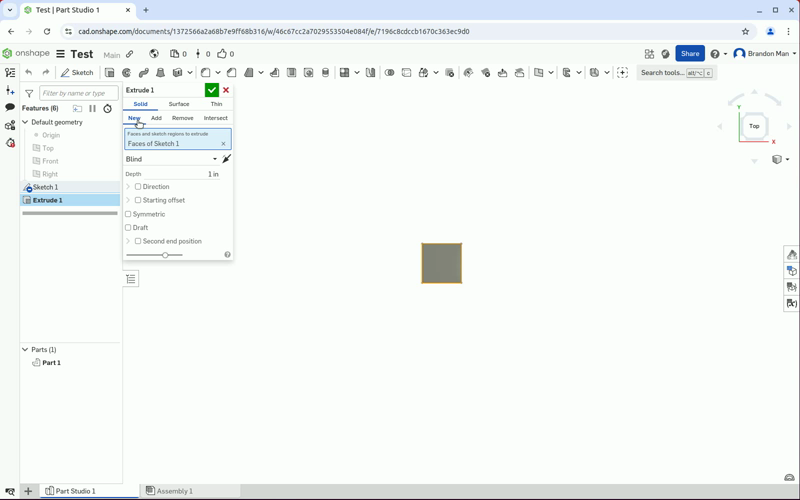
key(tab, 4)
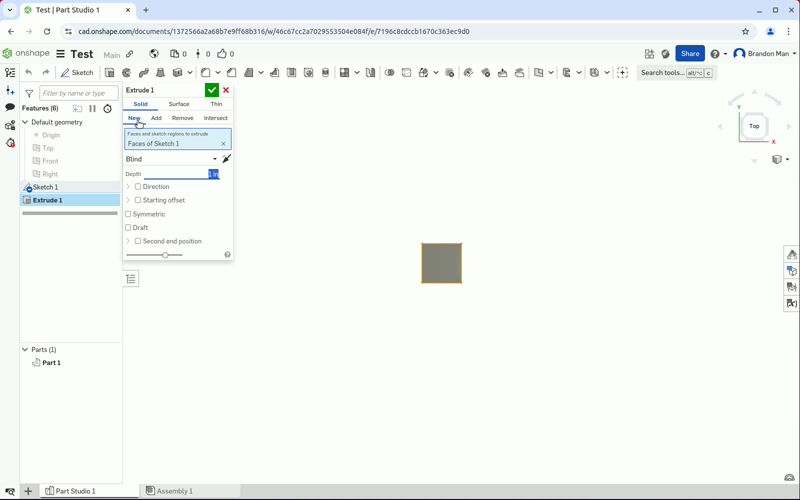
text(23.108)
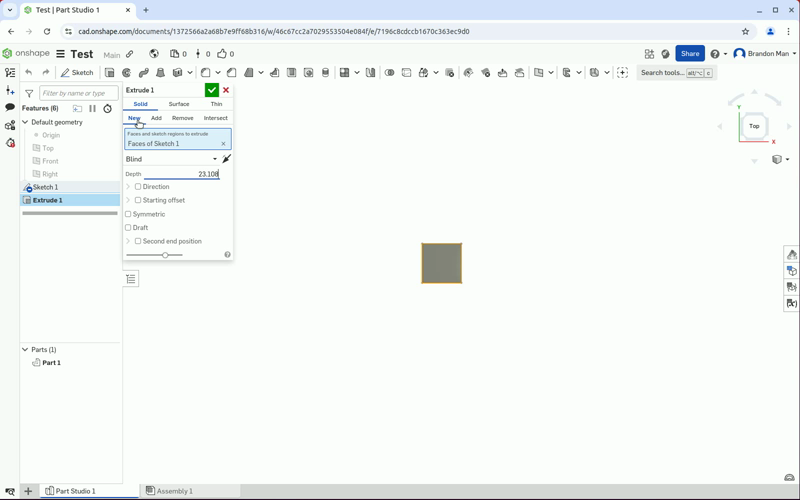
key(enter)
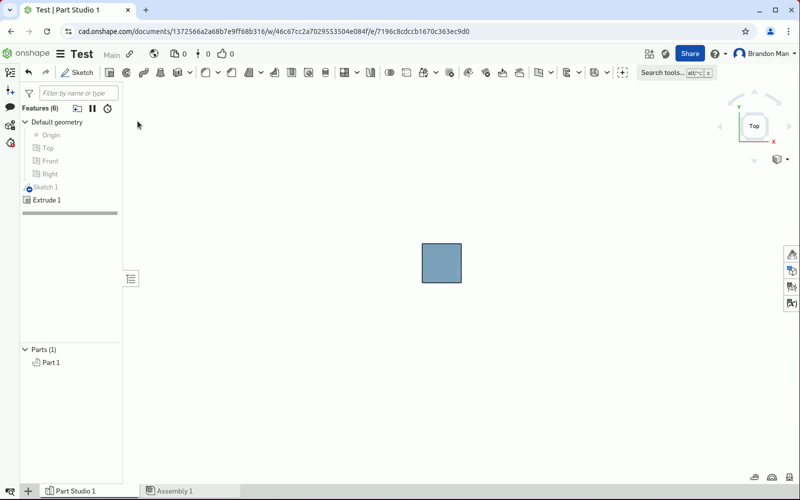
key(shift+h)
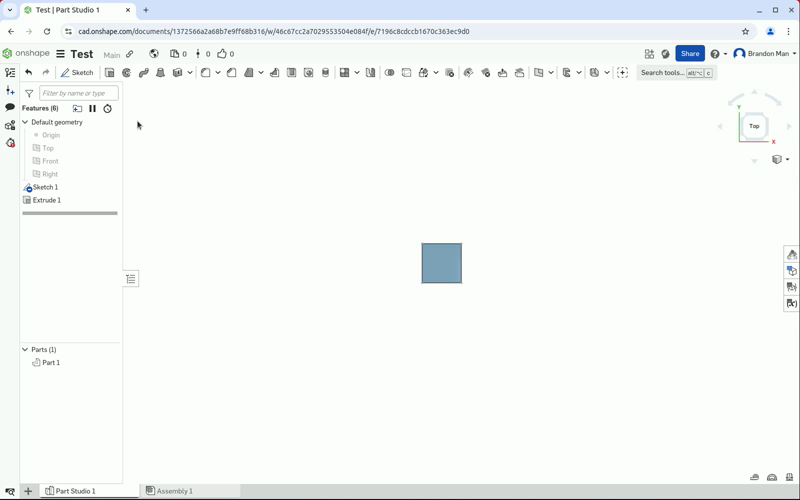
key(shift+h)
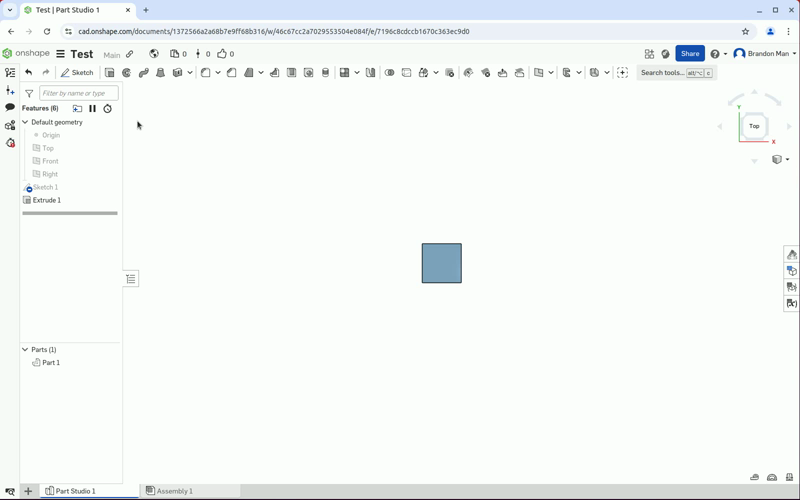
mouse_move(73, 189)
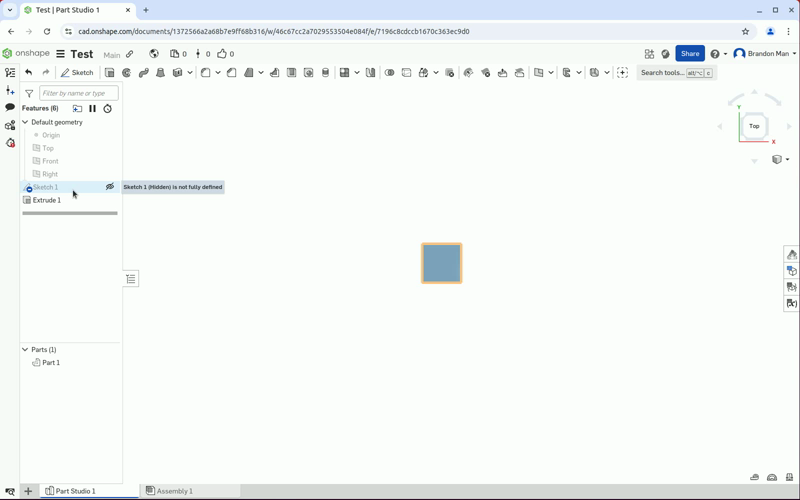
click(73, 189)
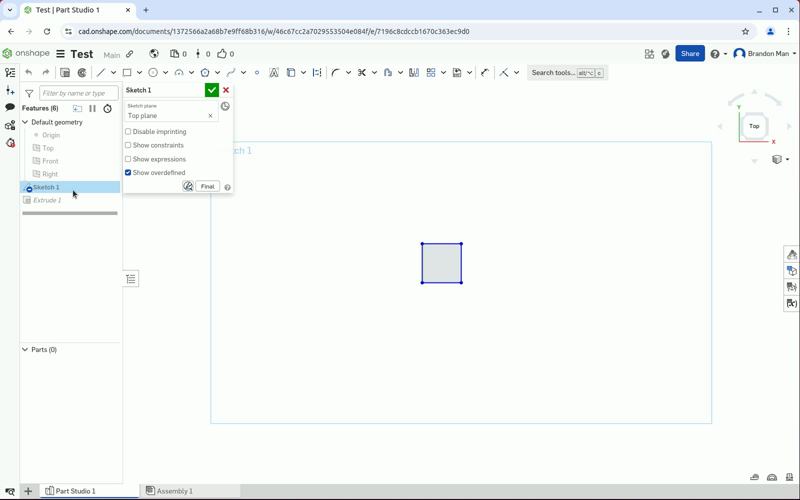
mouse_move(229, 92)
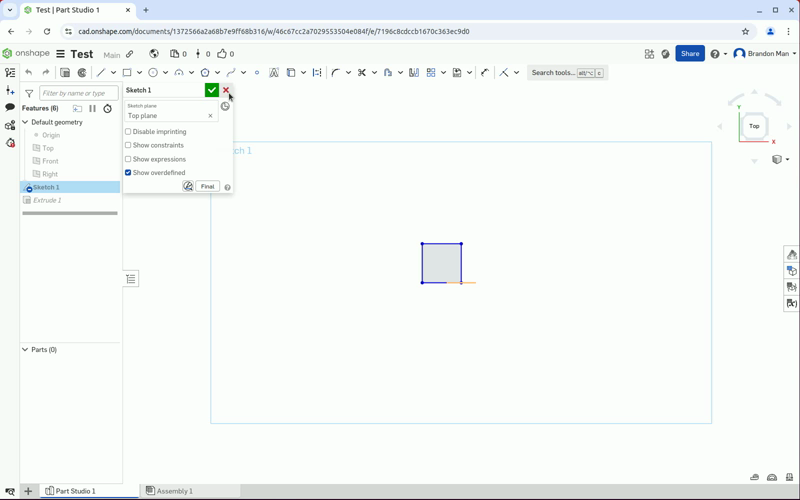
click(229, 92)
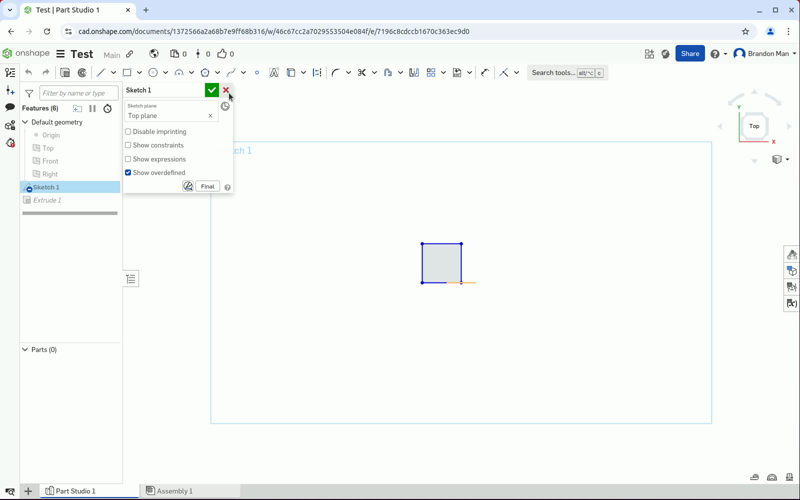
key(shift+s)
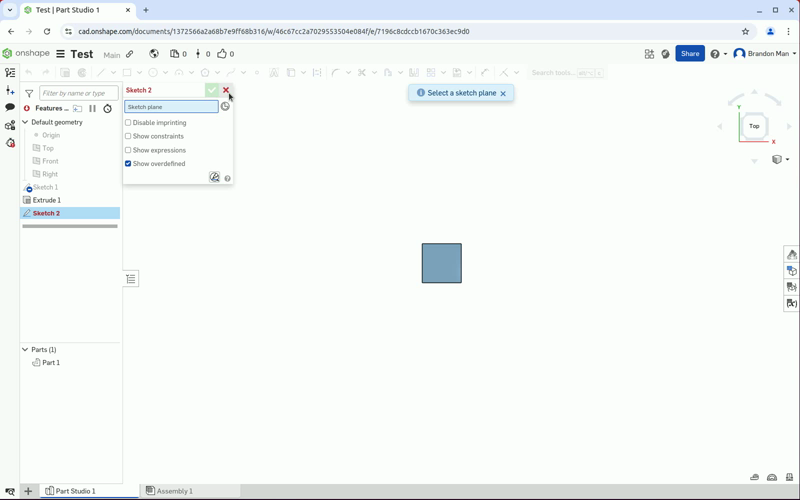
mouse_move(73, 150)
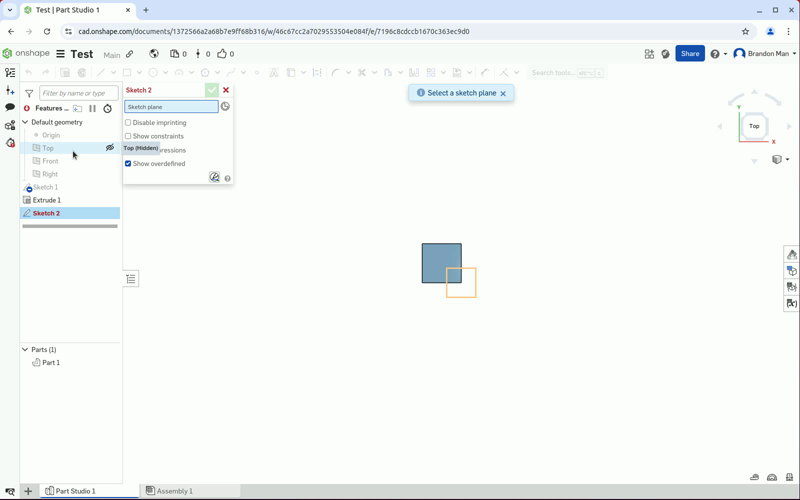
click(73, 150)
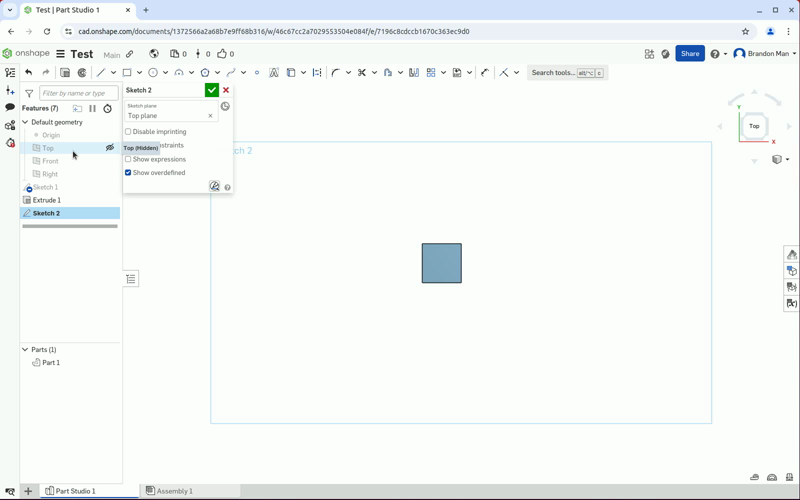
mouse_move(73, 352)
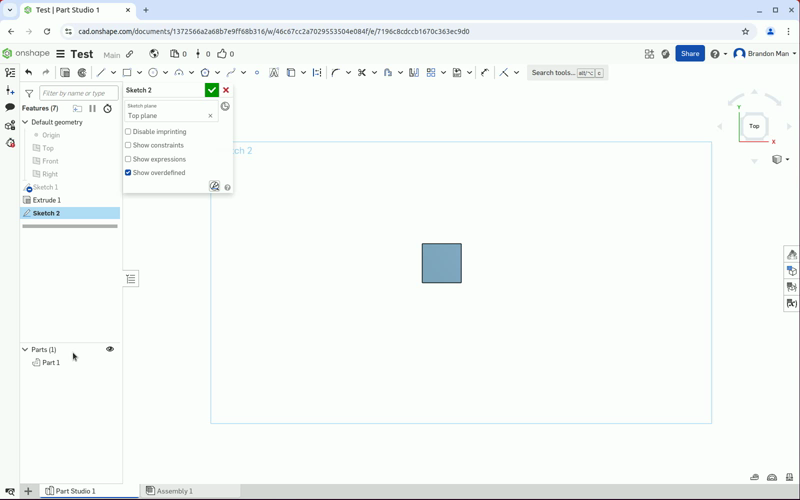
key(y)
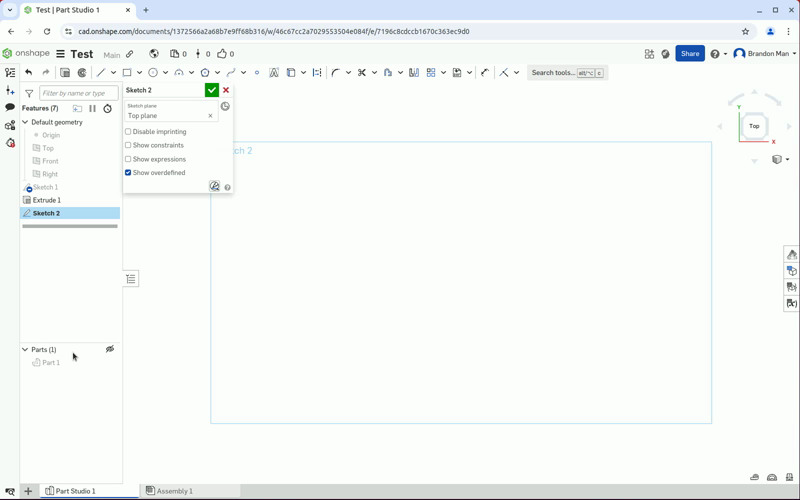
key(l)
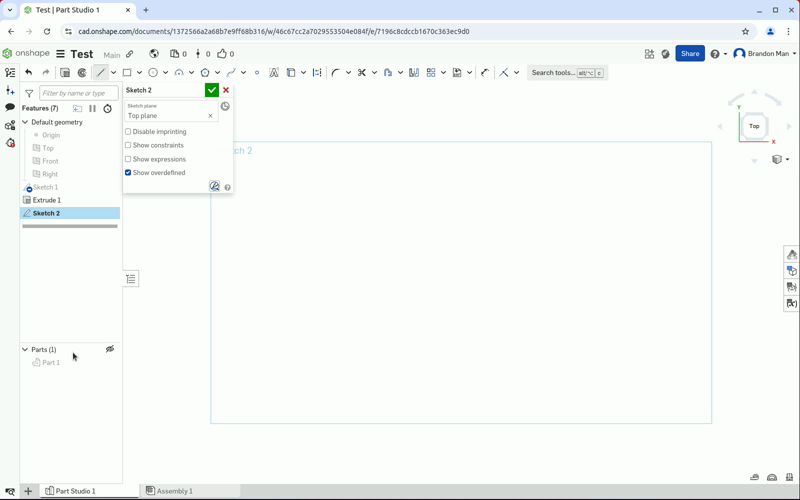
key_down(shift)
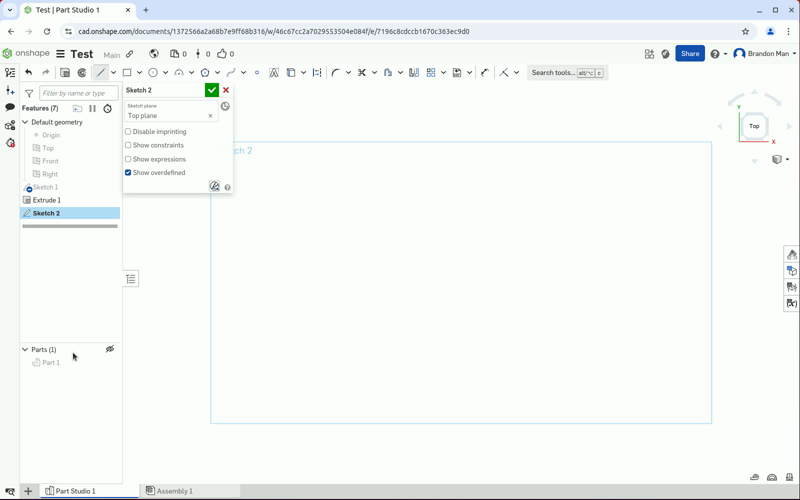
mouse_move(460, 311)
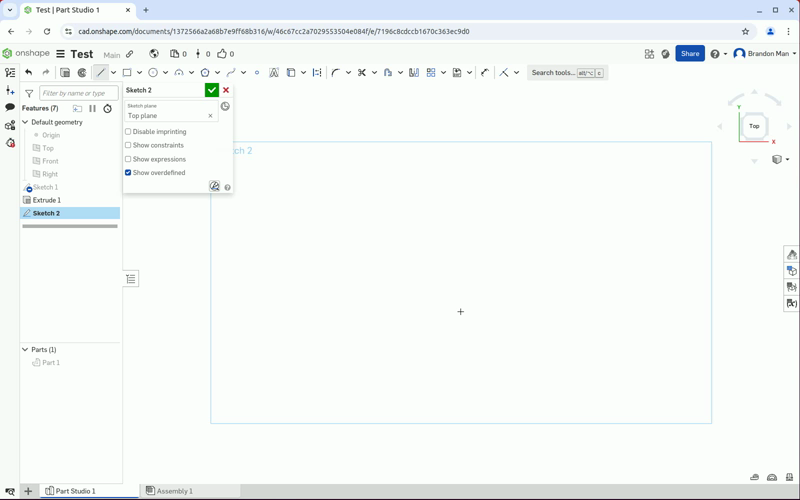
click(460, 311)
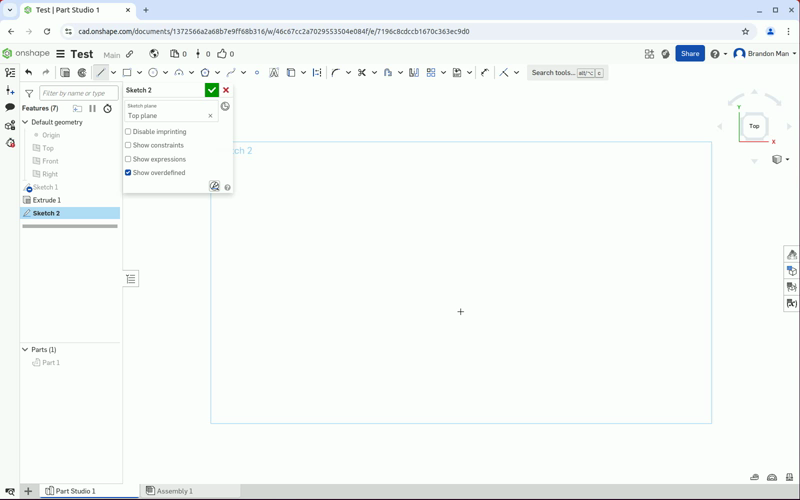
key_up(shift)
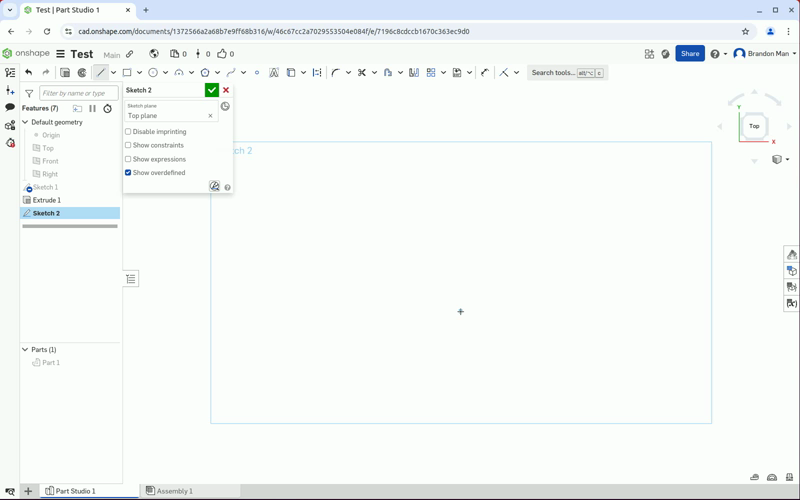
key_down(shift)
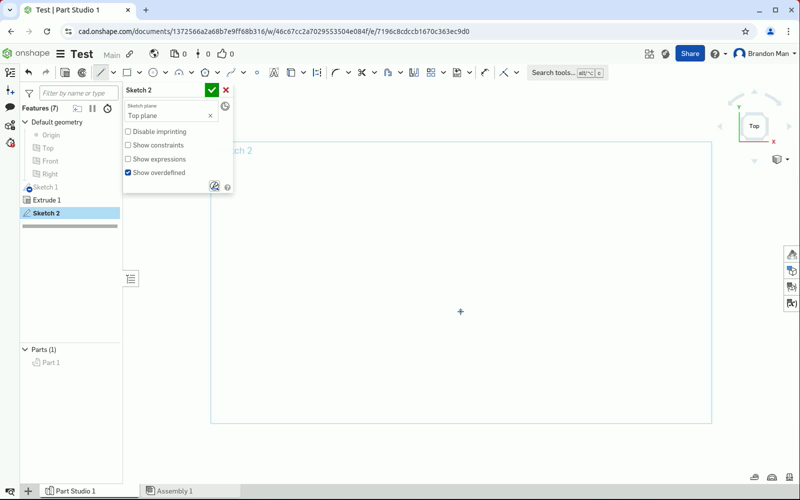
mouse_move(490, 311)
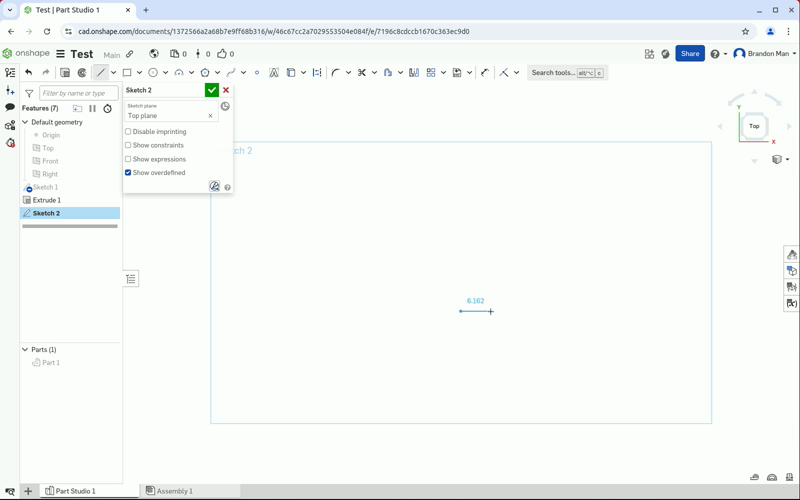
mouse_move(494, 311)
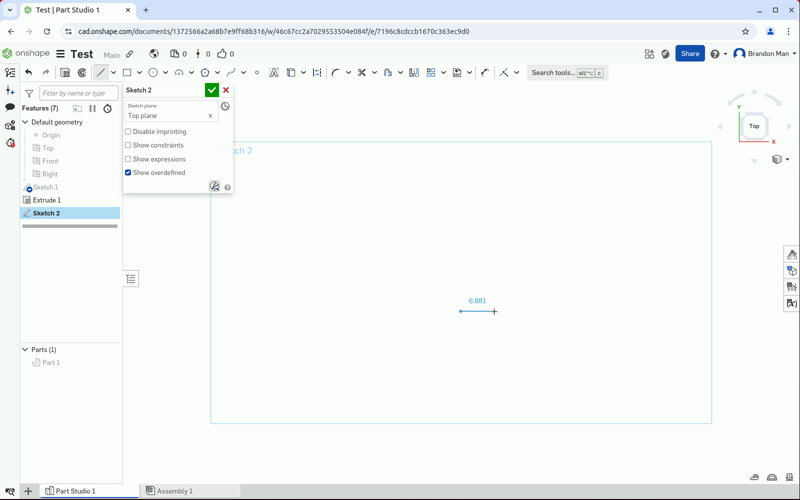
click(494, 311)
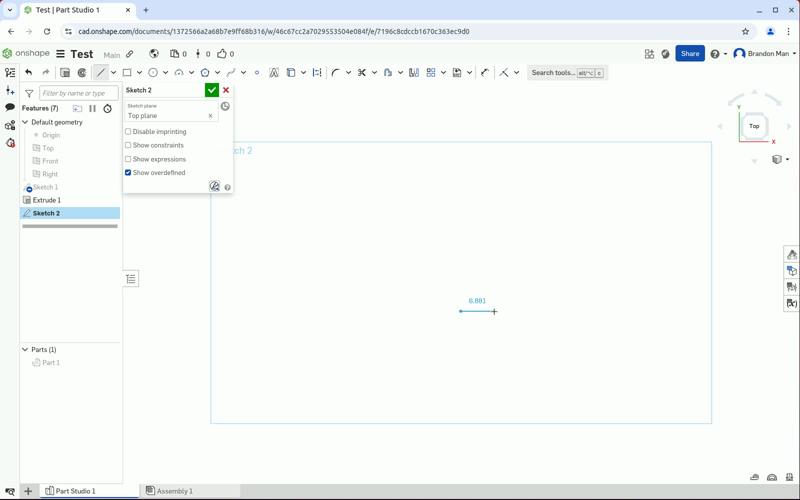
key_up(shift)
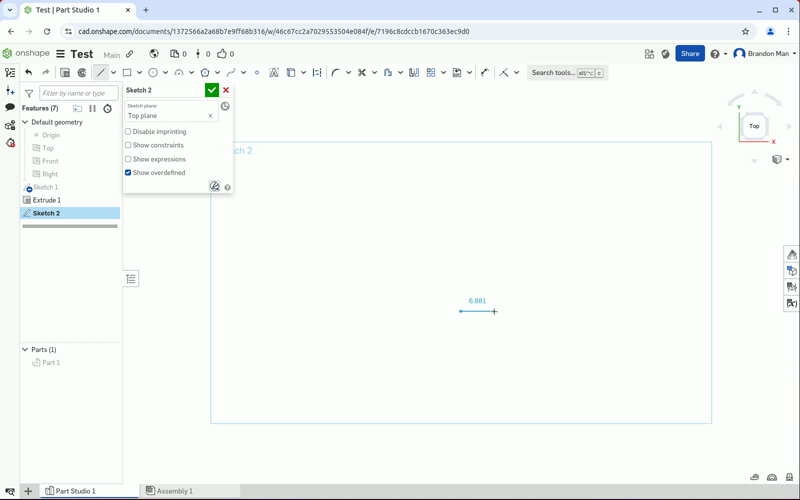
key_down(shift)
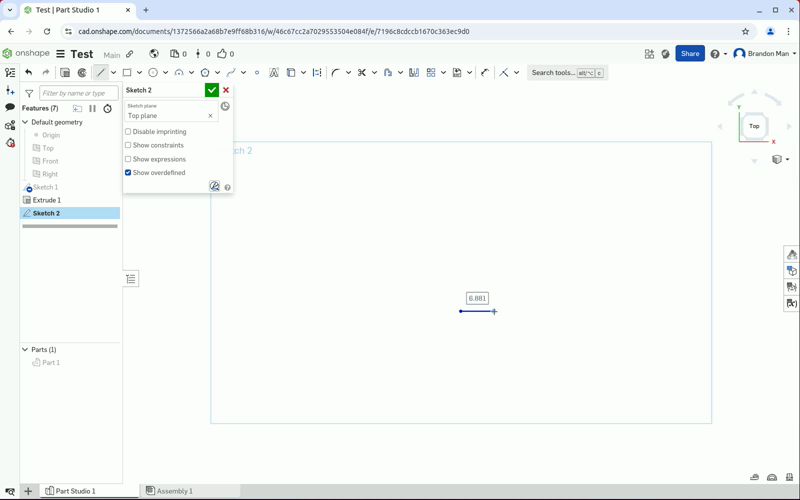
mouse_move(524, 311)
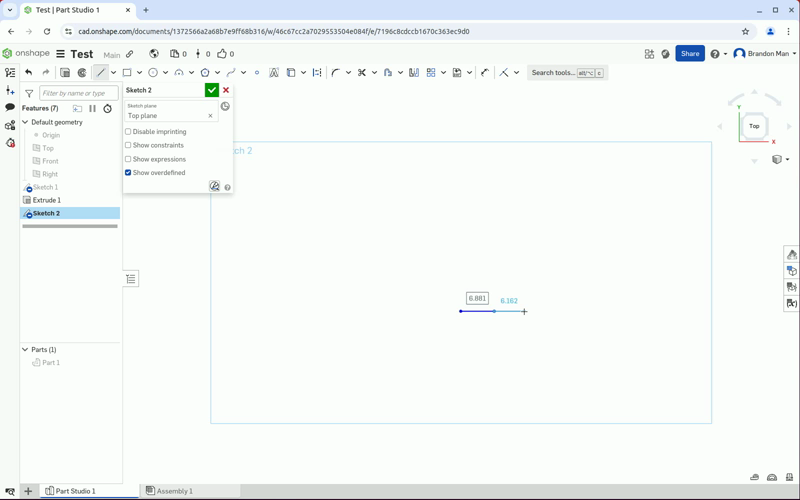
mouse_move(494, 282)
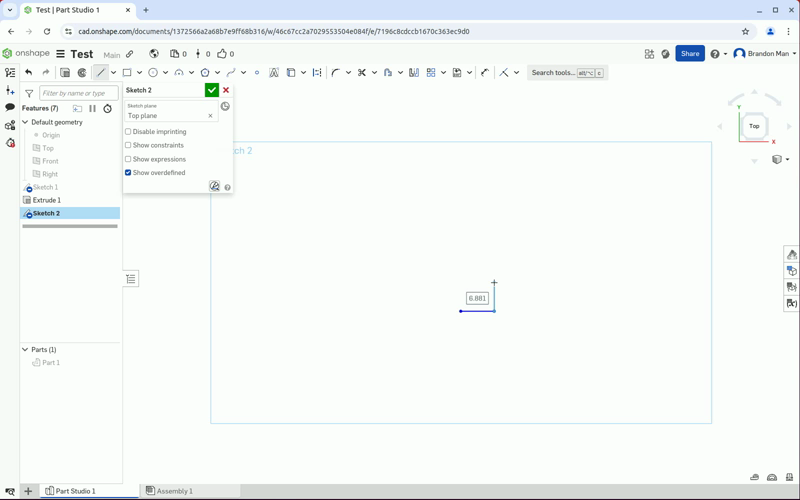
click(494, 282)
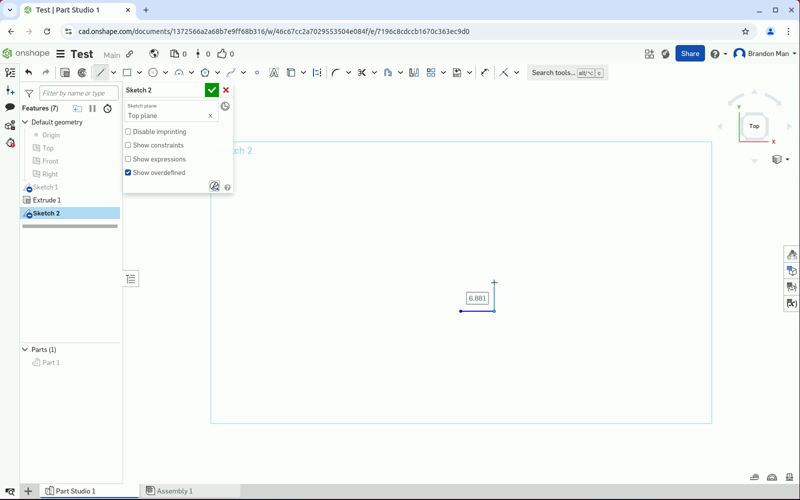
key_up(shift)
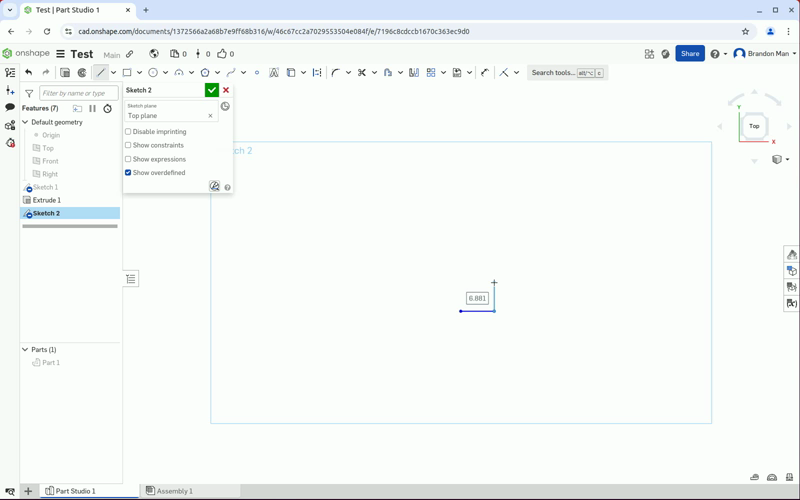
key_down(shift)
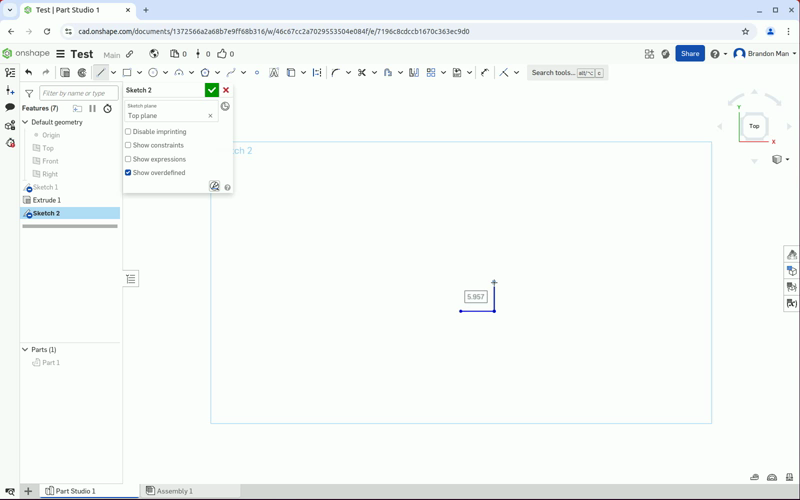
mouse_move(524, 282)
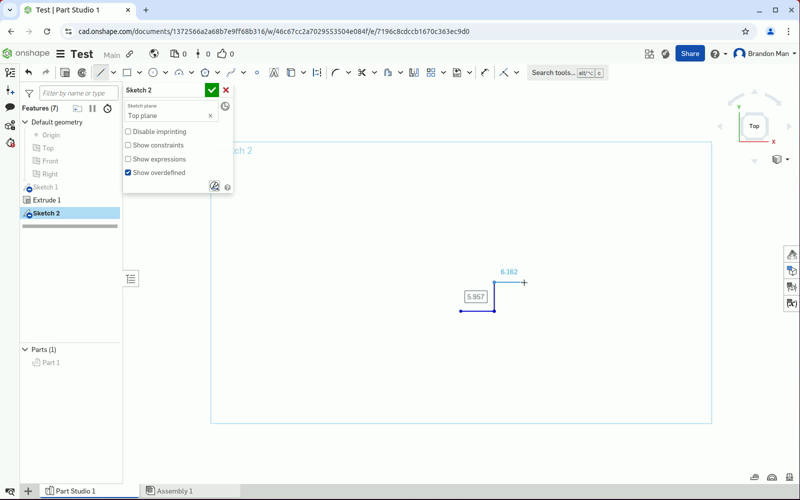
mouse_move(460, 282)
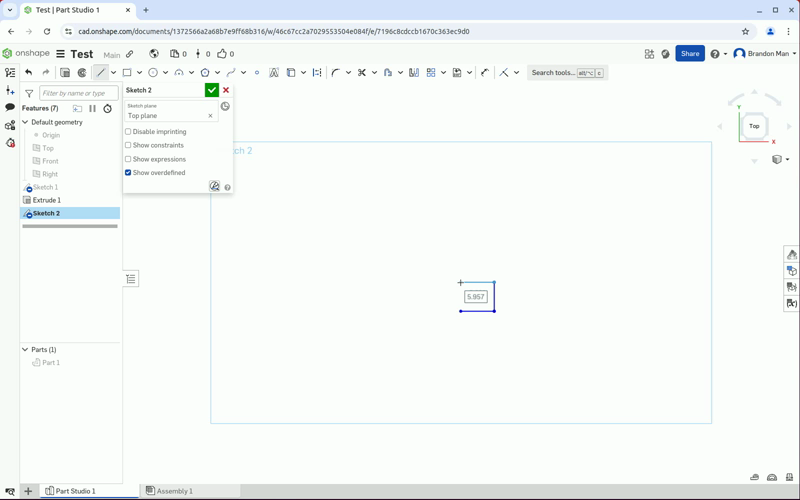
click(460, 282)
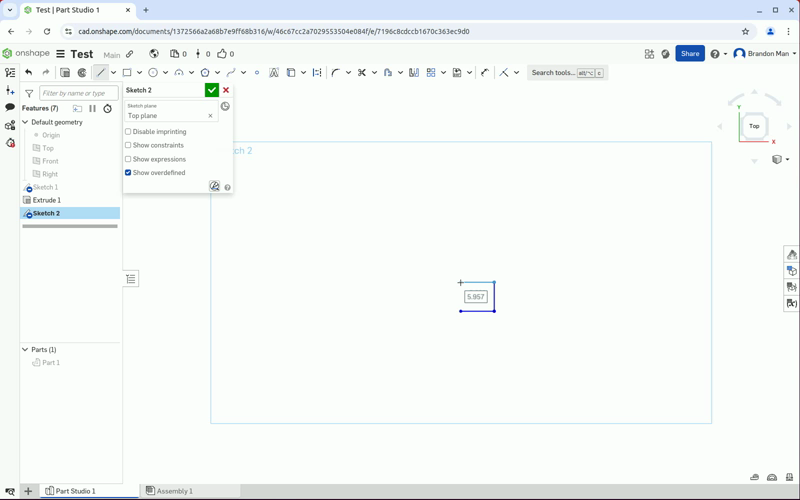
key_up(shift)
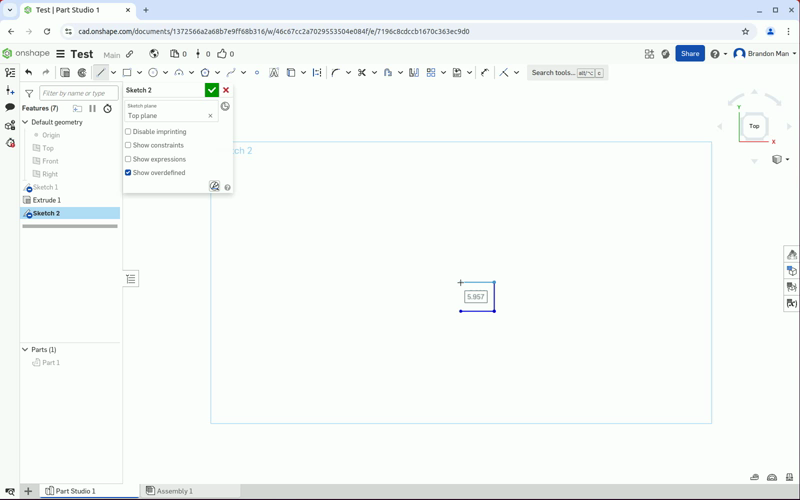
mouse_move(490, 282)
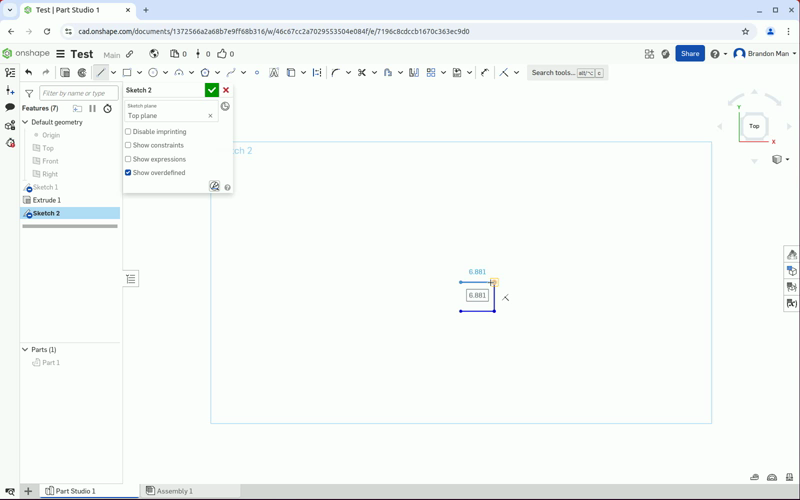
key_down(shift)
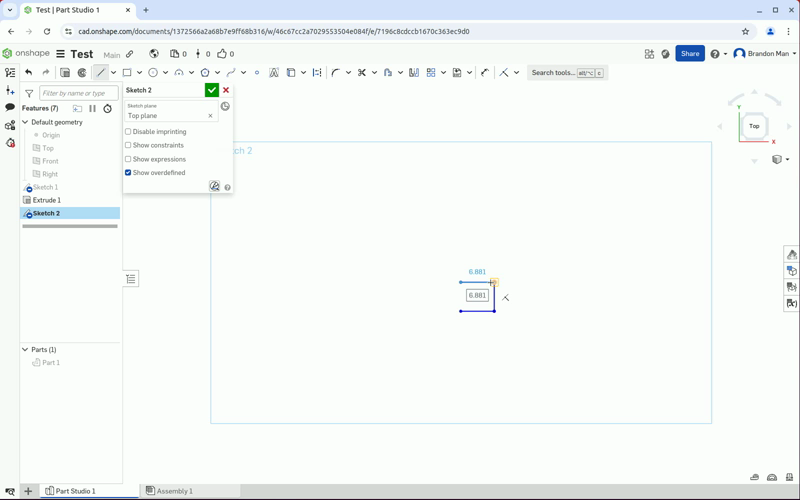
mouse_move(460, 311)
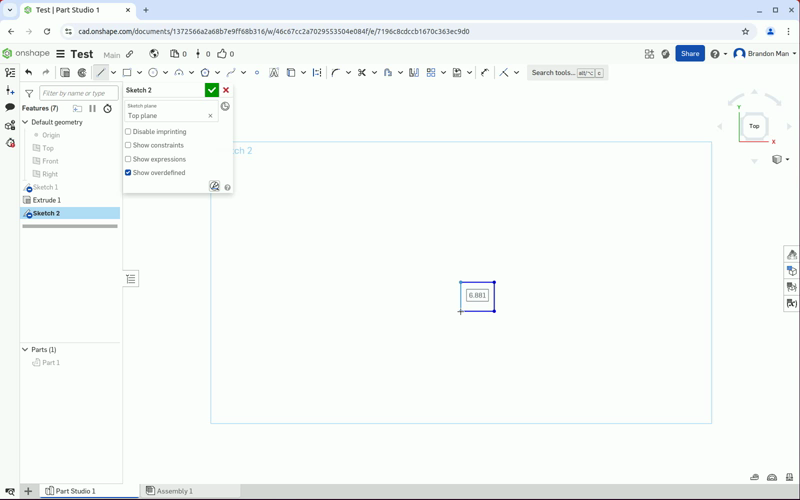
key_up(shift)
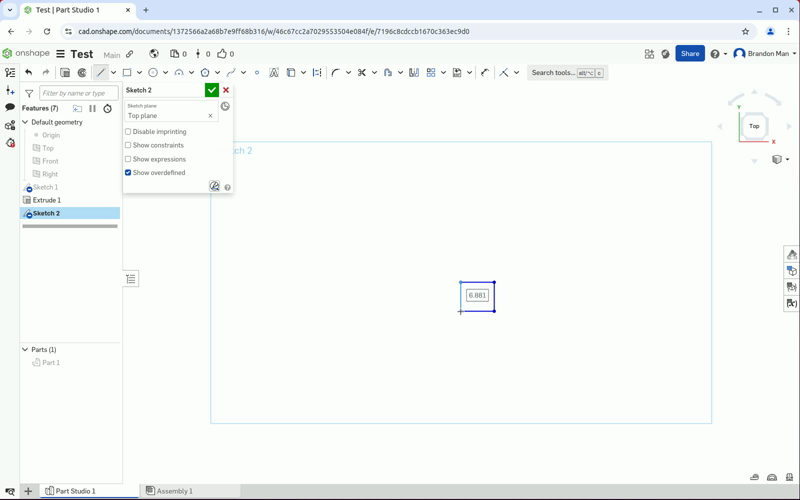
click(460, 311)
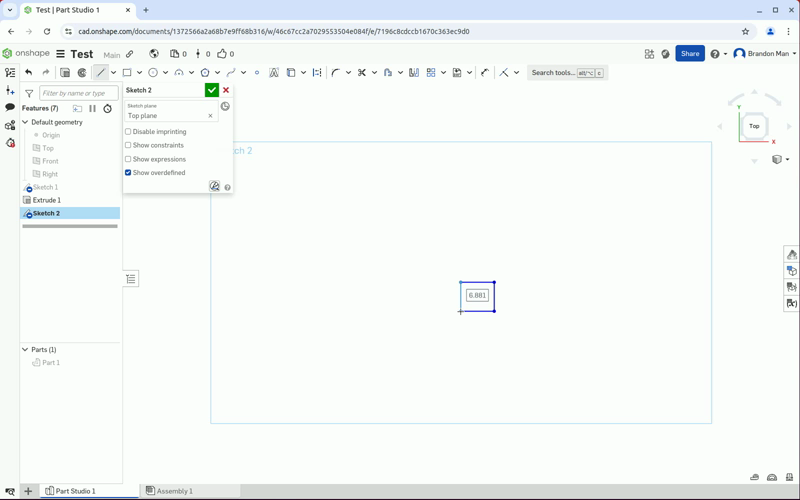
key(esc)
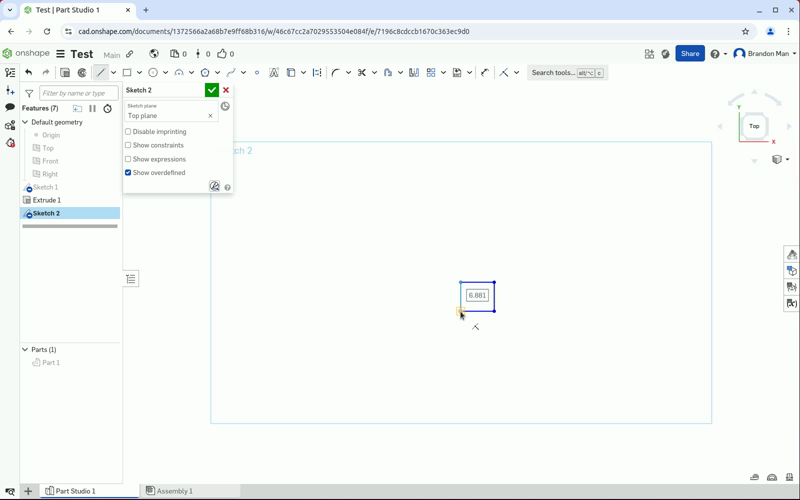
mouse_move(489, 308)
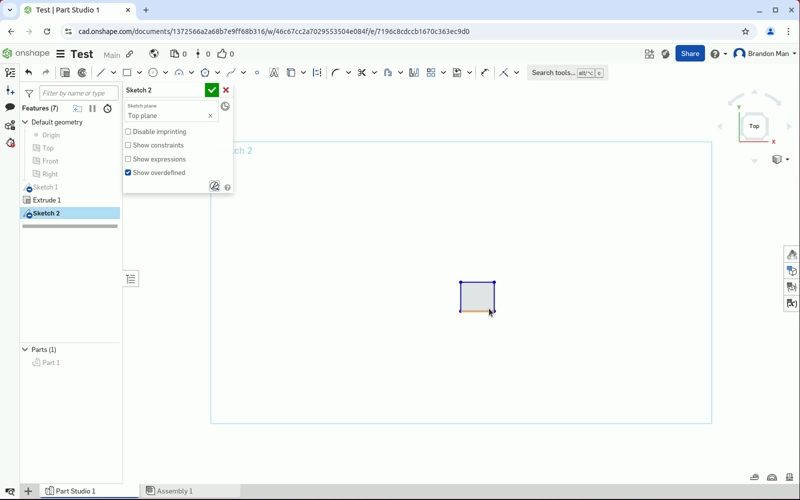
scroll(6)
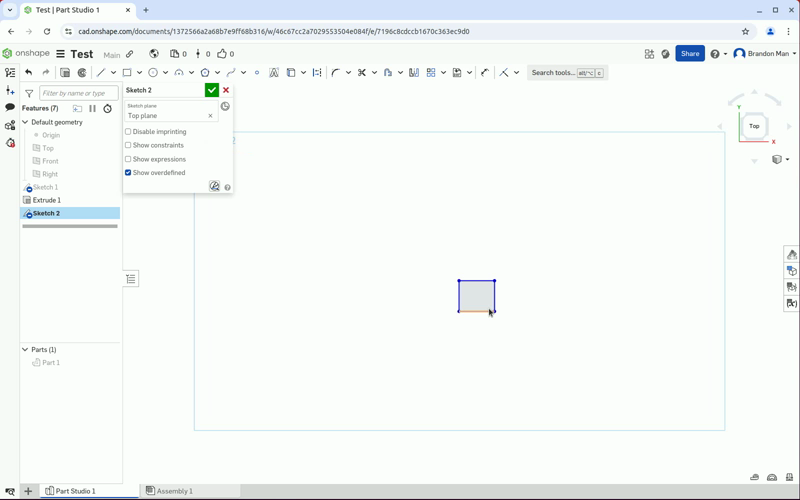
scroll(6)
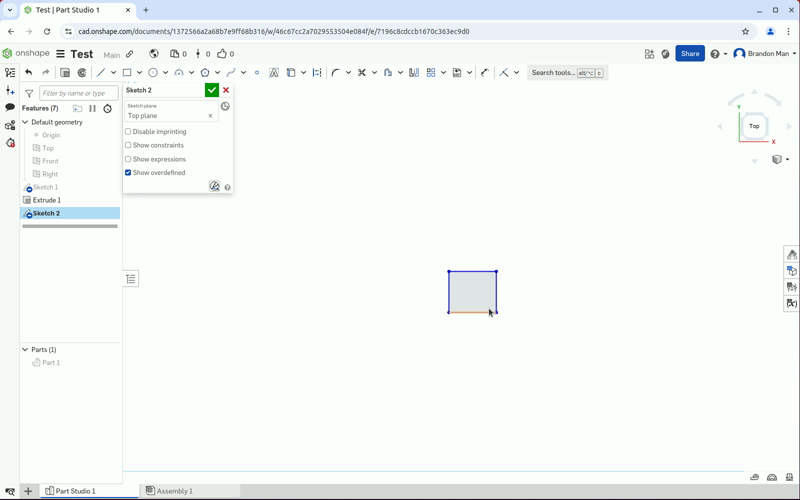
scroll(6)
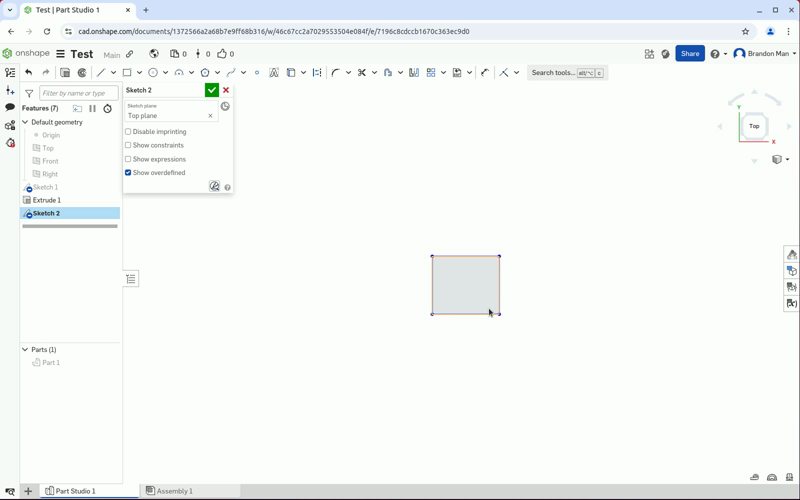
scroll(6)
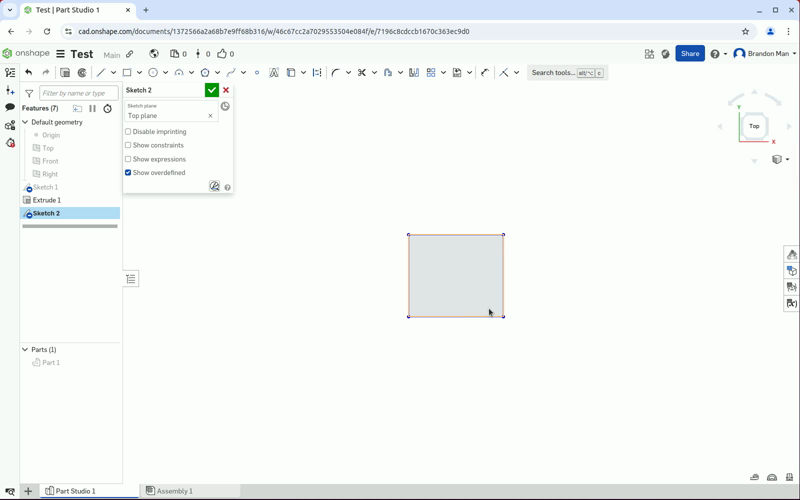
scroll(6)
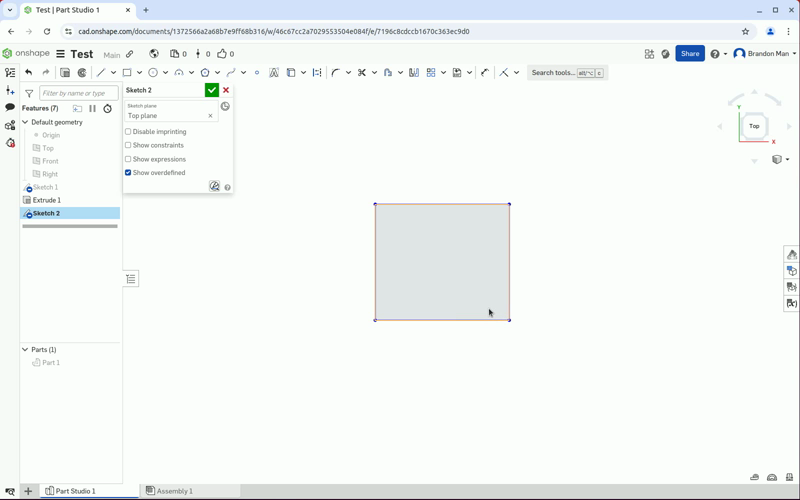
scroll(6)
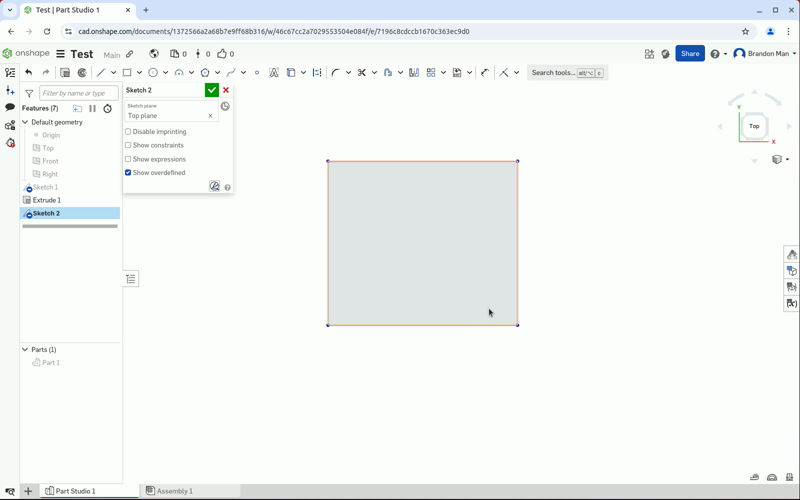
scroll(6)
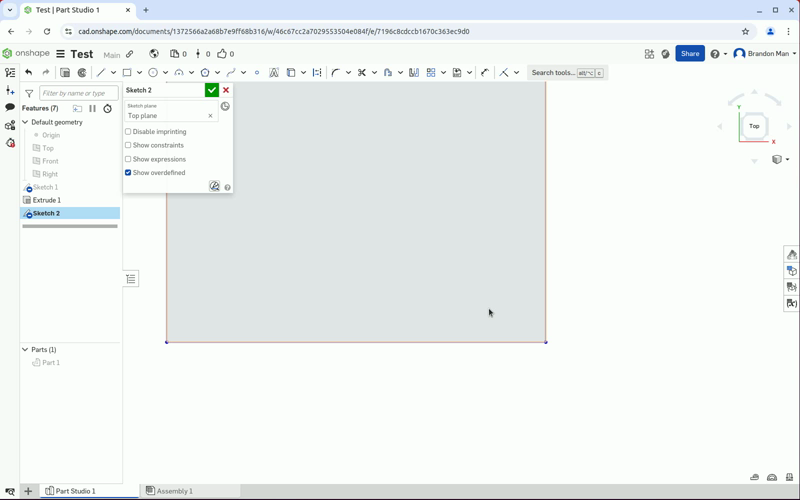
click(489, 308)
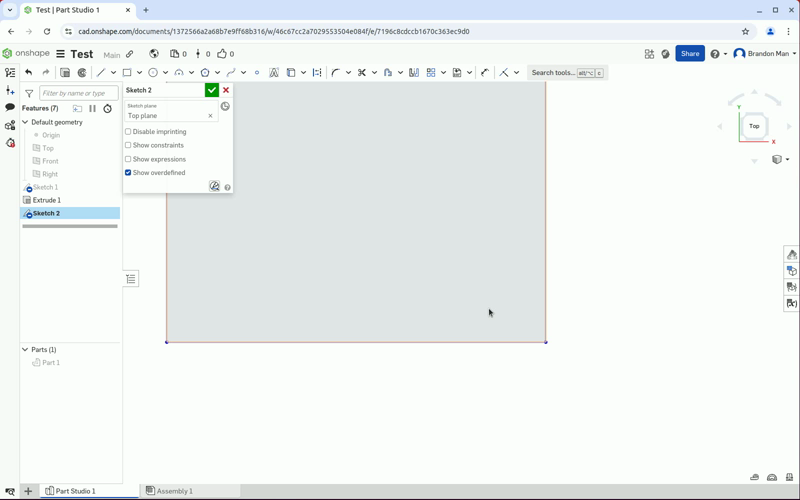
scroll(-6)
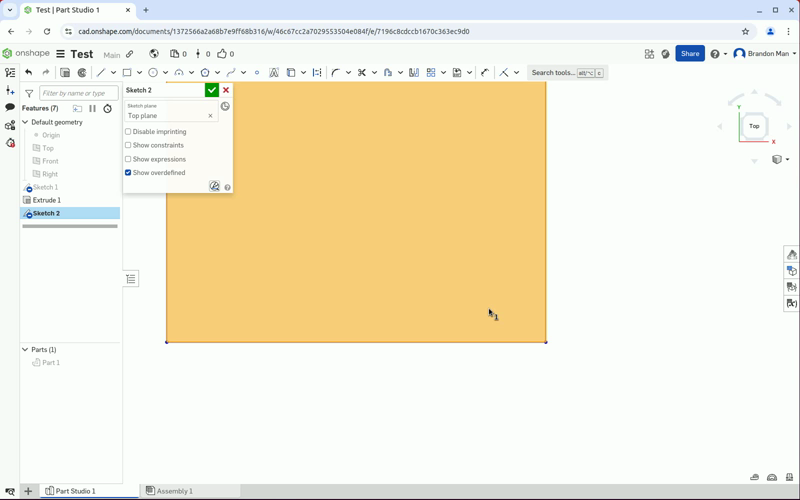
scroll(-6)
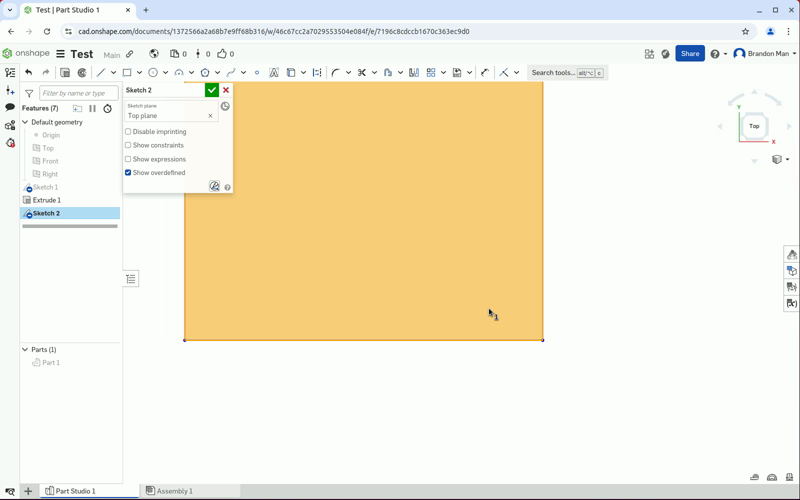
scroll(-6)
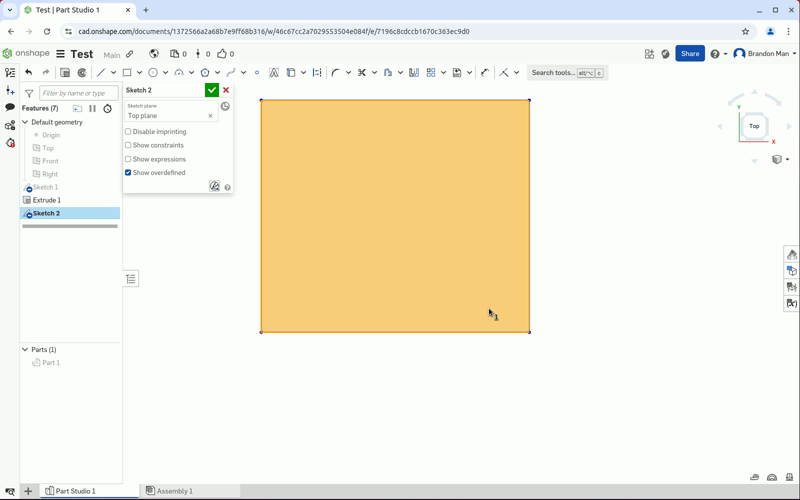
scroll(-6)
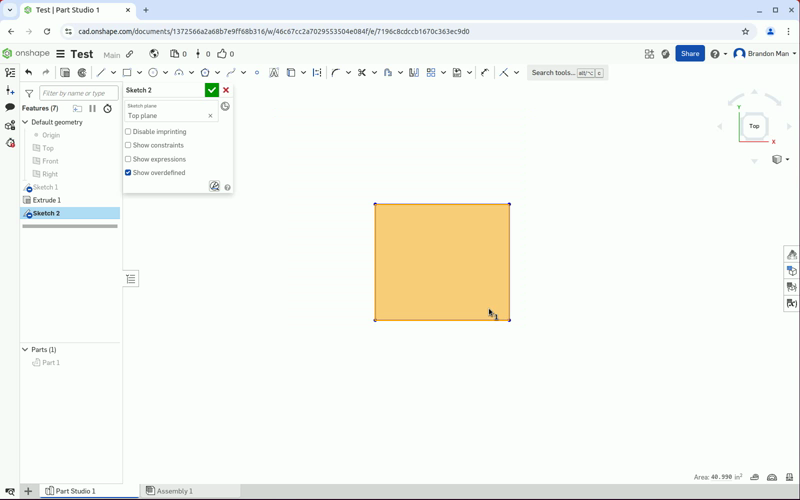
scroll(-6)
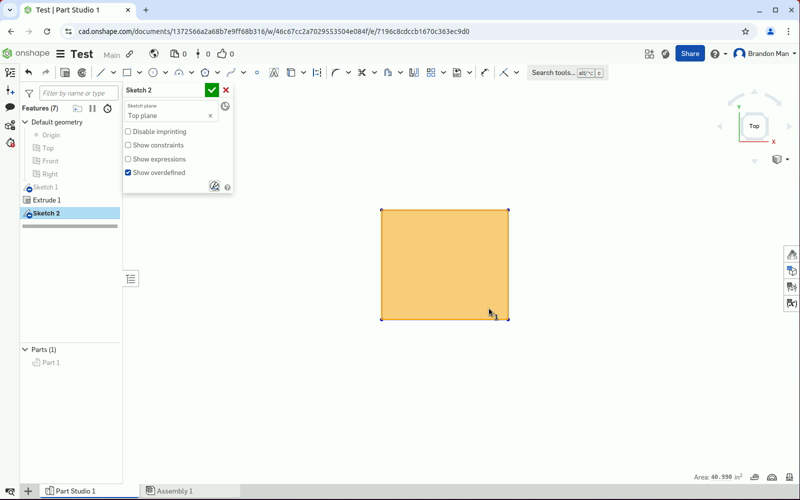
scroll(-6)
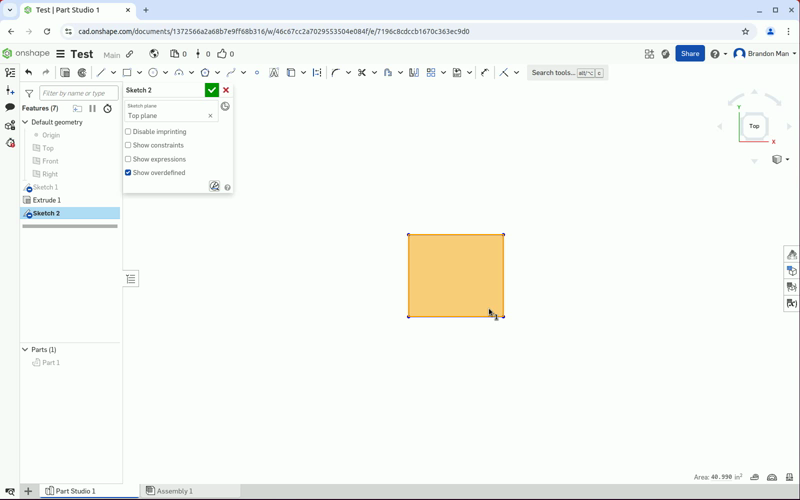
scroll(-6)
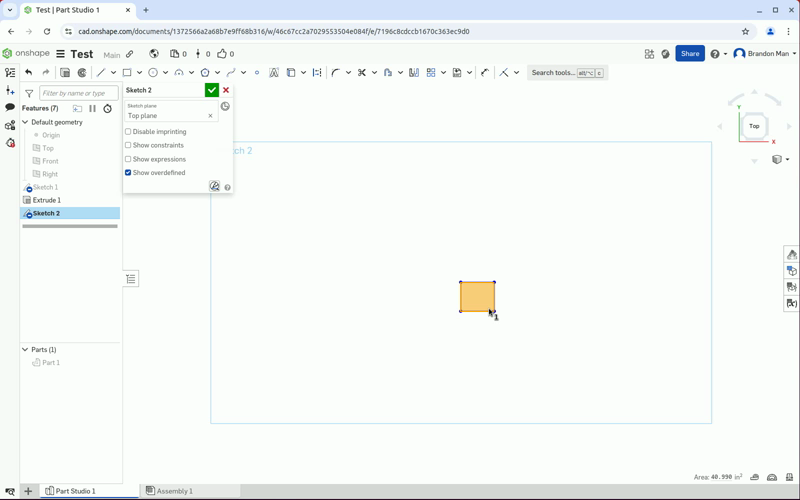
mouse_move(73, 352)
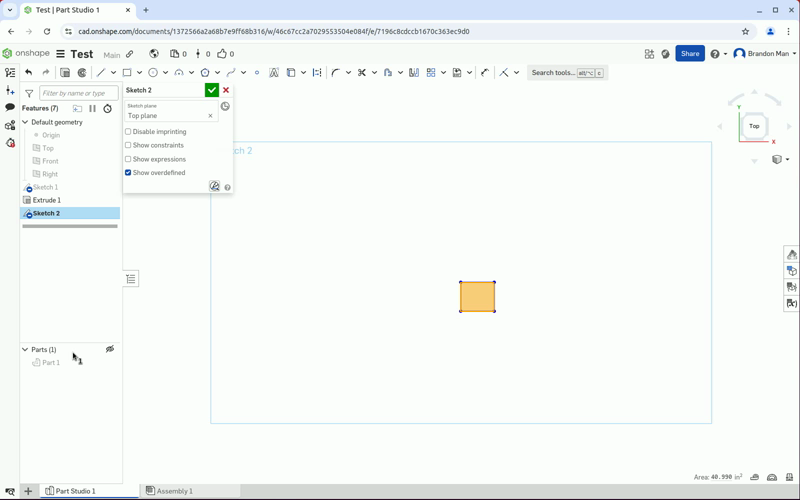
key(shift+y)
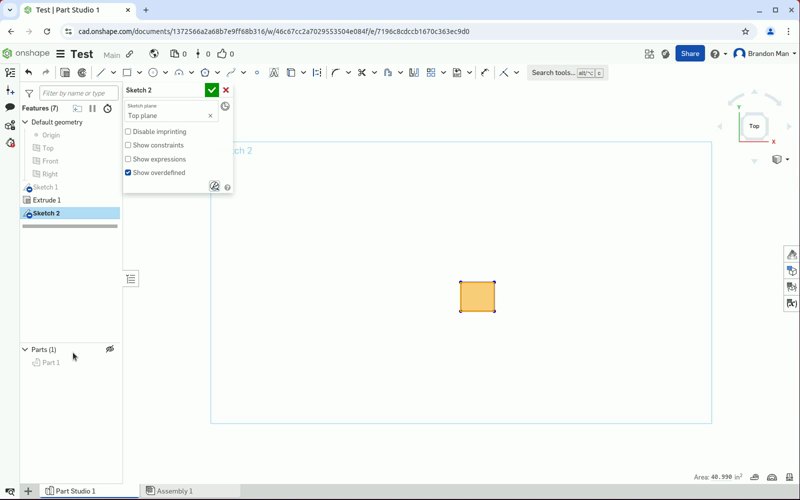
key(shift+e)
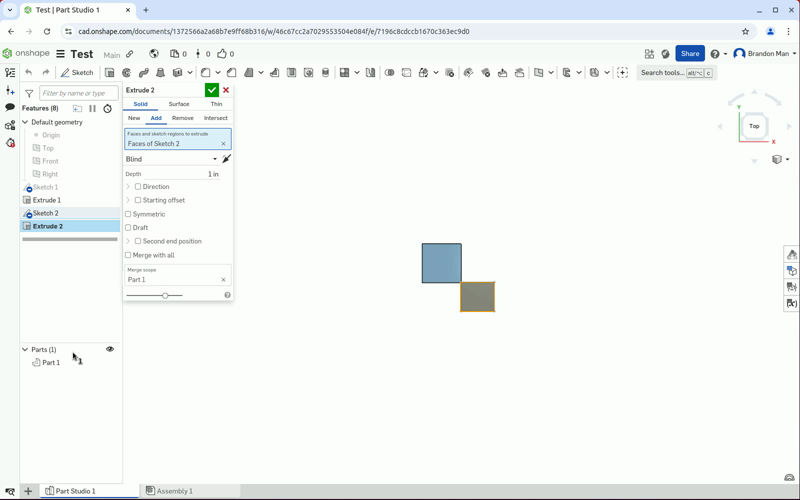
mouse_move(143, 106)
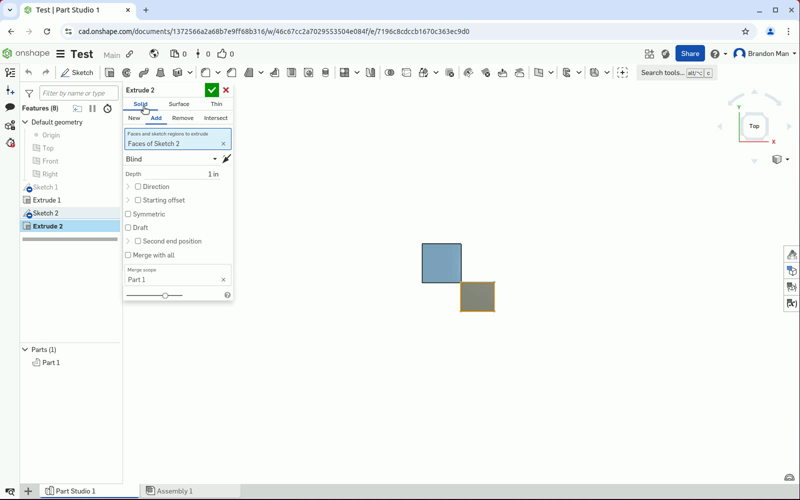
click(143, 106)
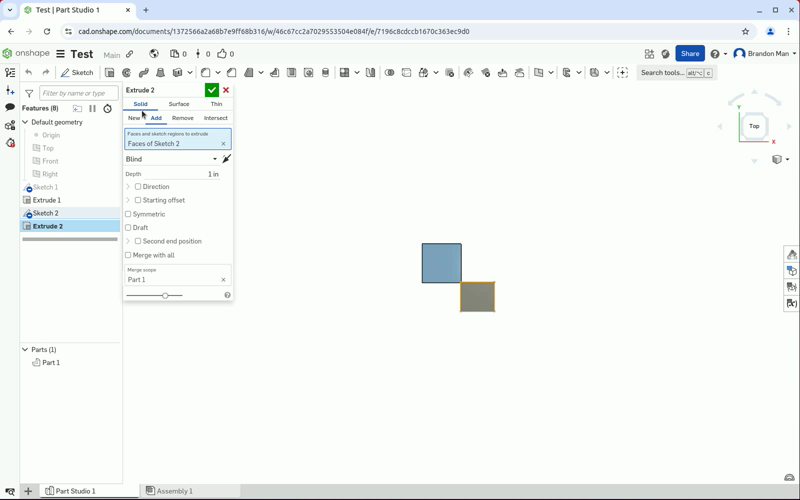
mouse_move(137, 120)
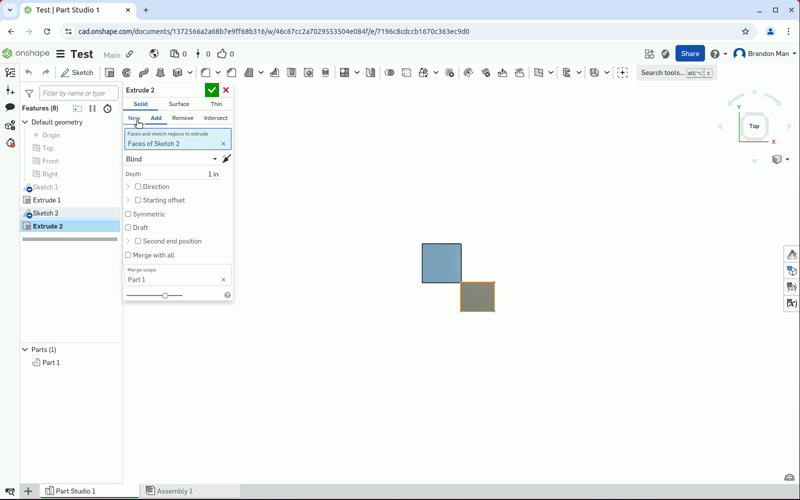
click(137, 120)
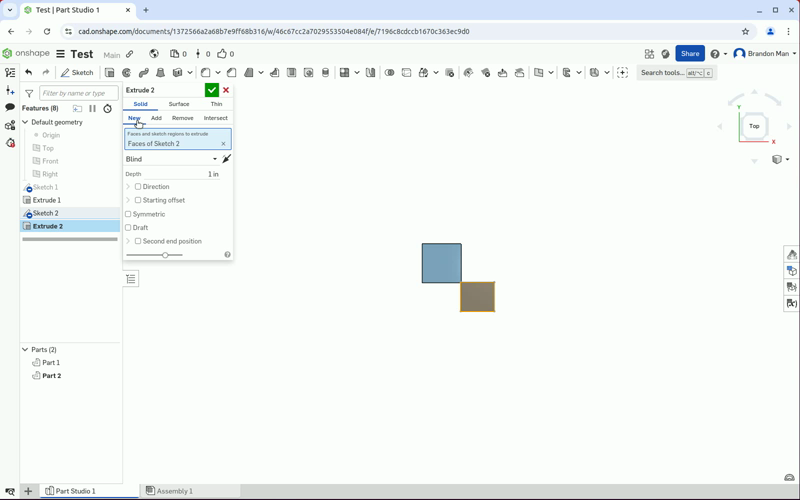
key(tab, 4)
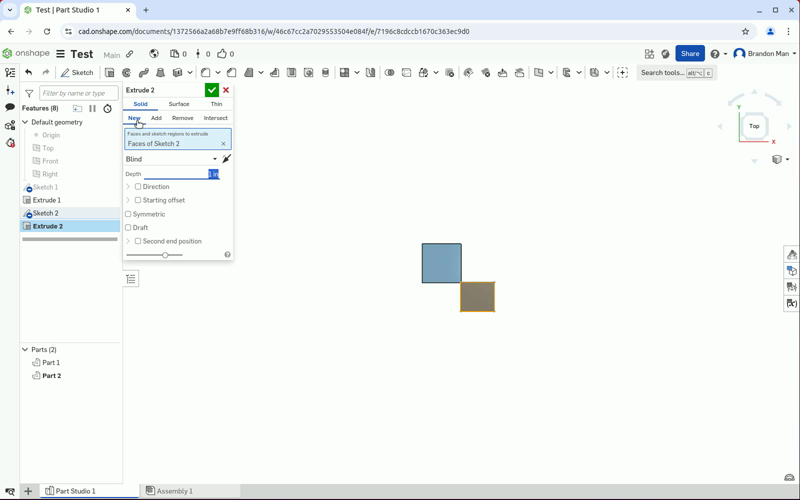
text(11.554)
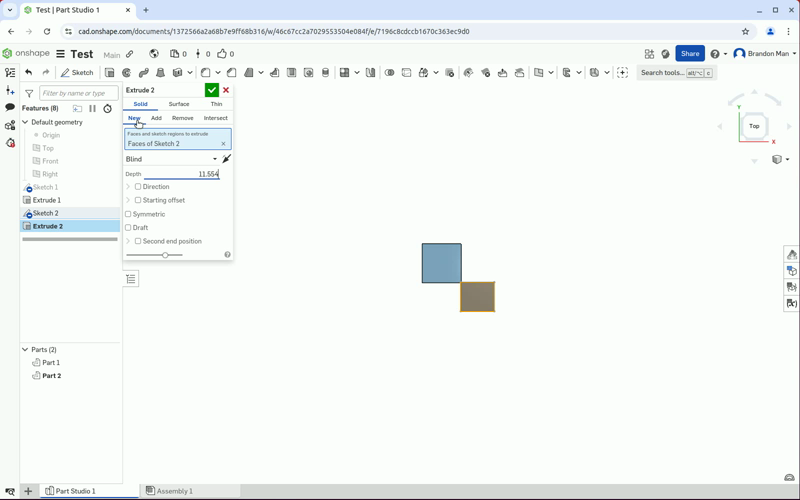
key(enter)
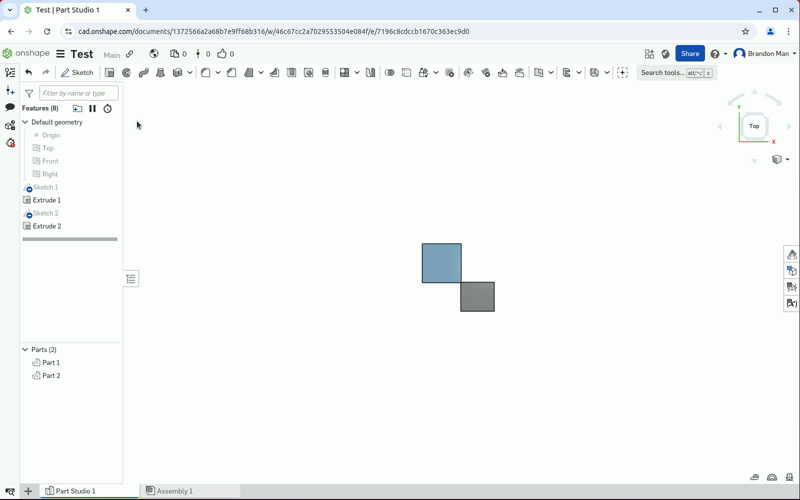
key(shift+h)
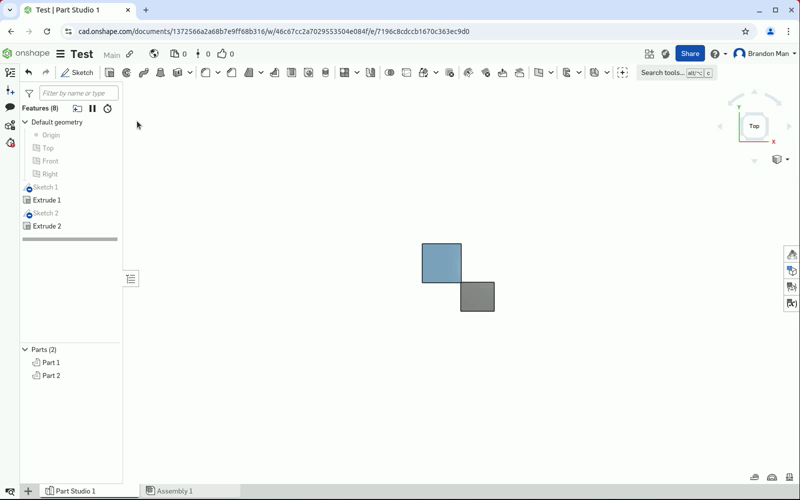
key(shift+h)
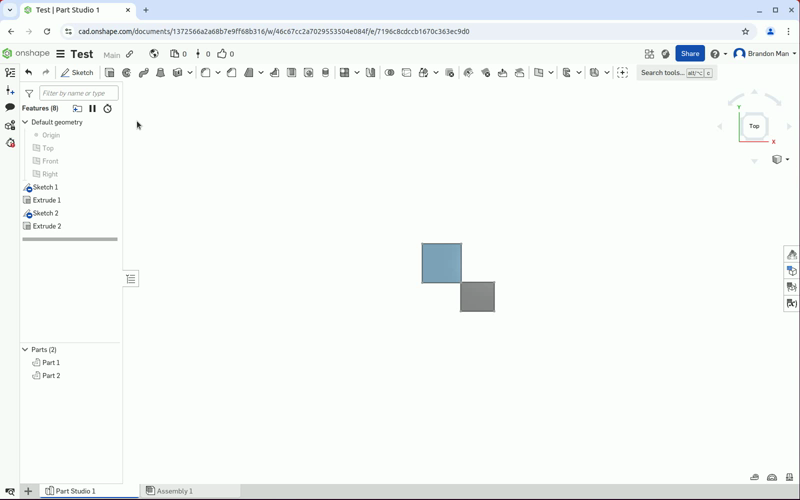
key(shift+7)
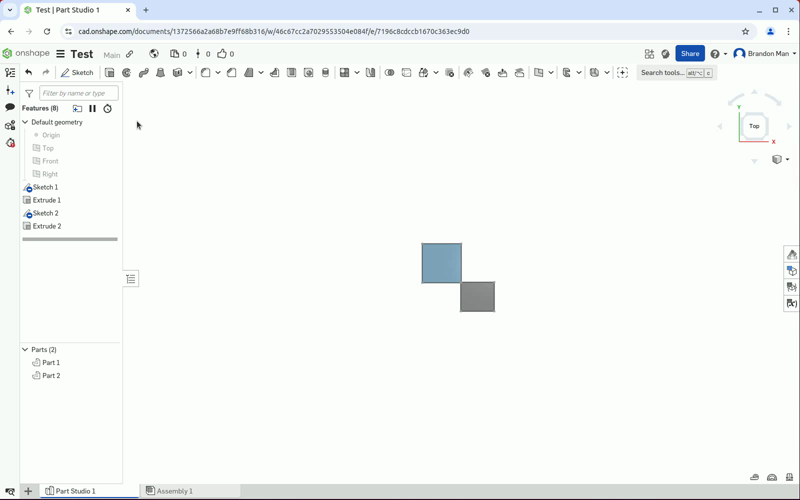
key(up, 3)
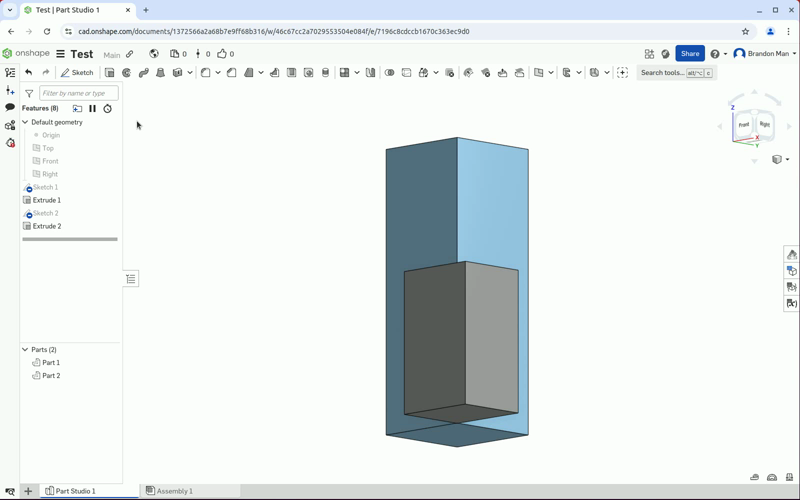
key(left, 3)
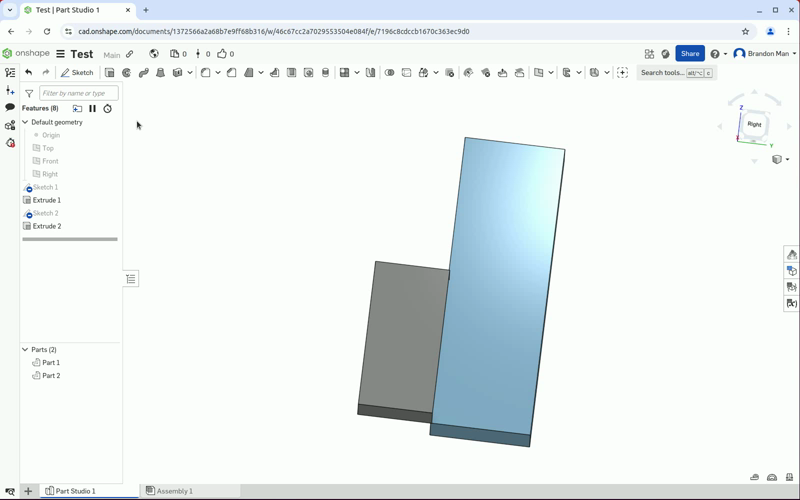
key(right, 3)
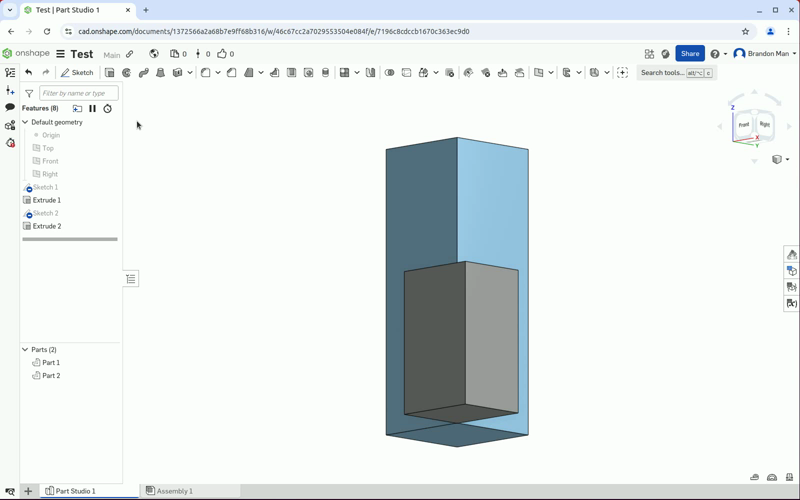
key(down, 3)
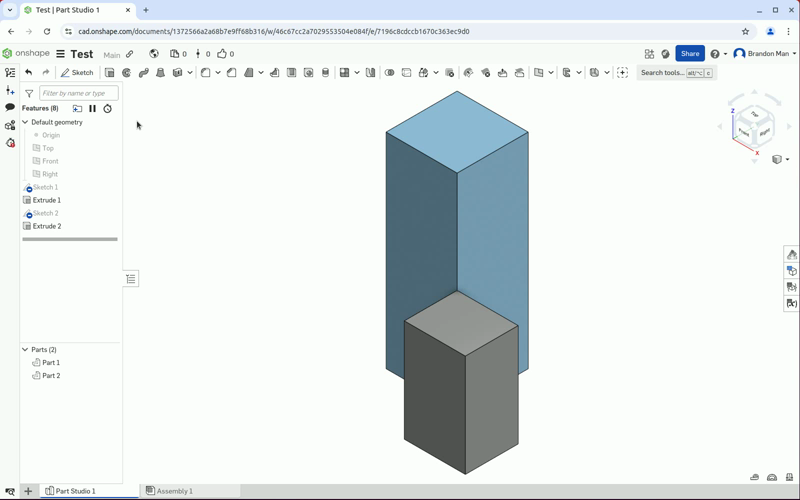
mouse_move(73, 189)
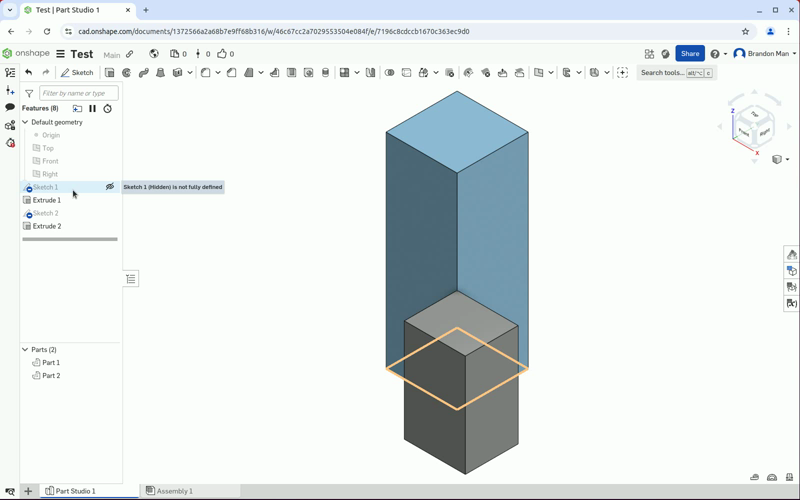
click(73, 189)